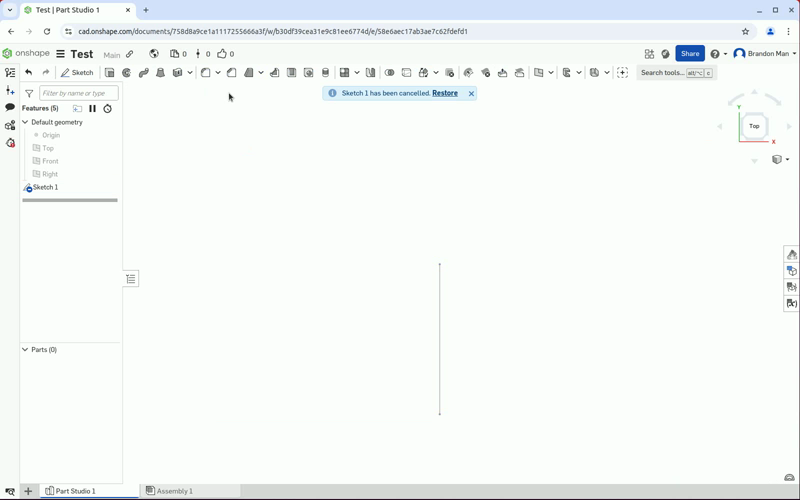
key(shift+h)
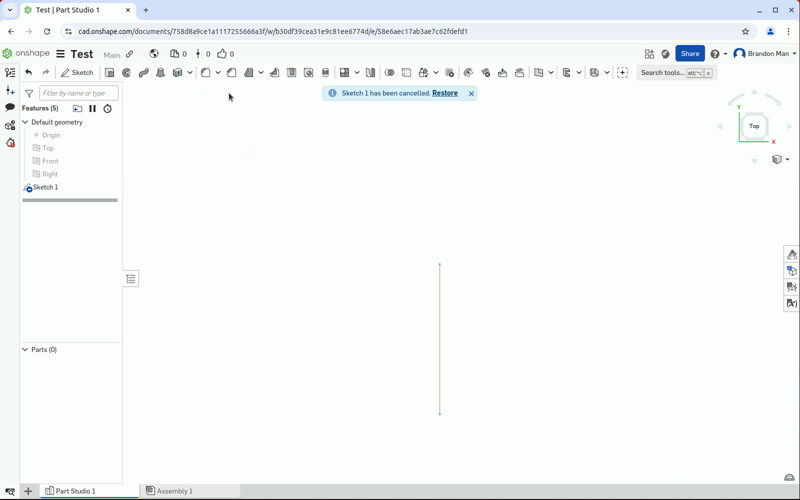
key(shift+s)
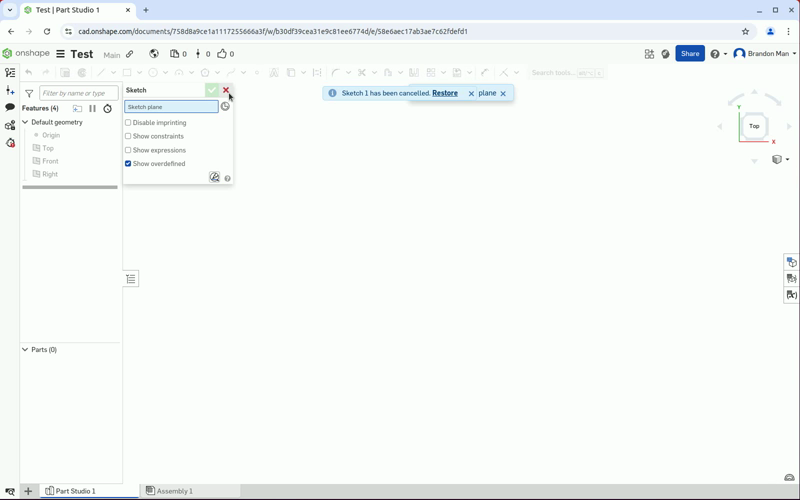
mouse_move(73, 150)
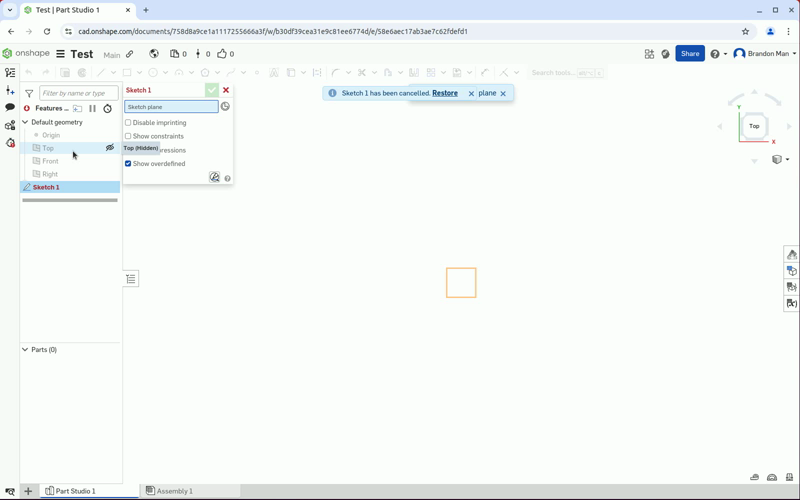
click(73, 150)
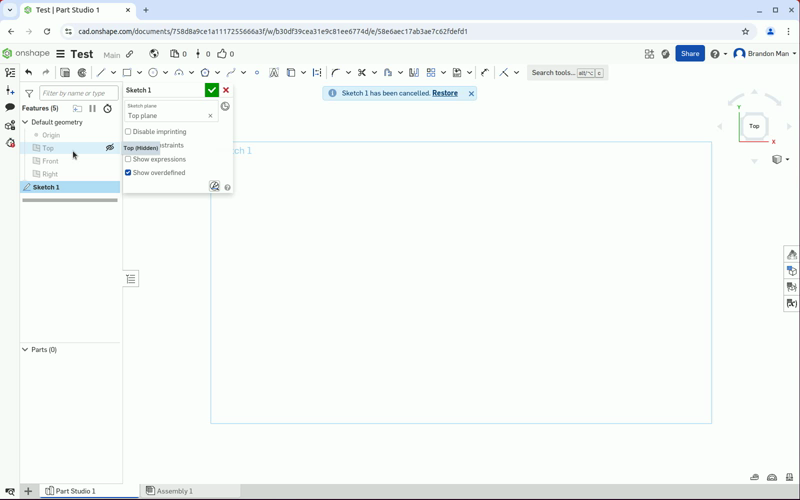
mouse_move(73, 352)
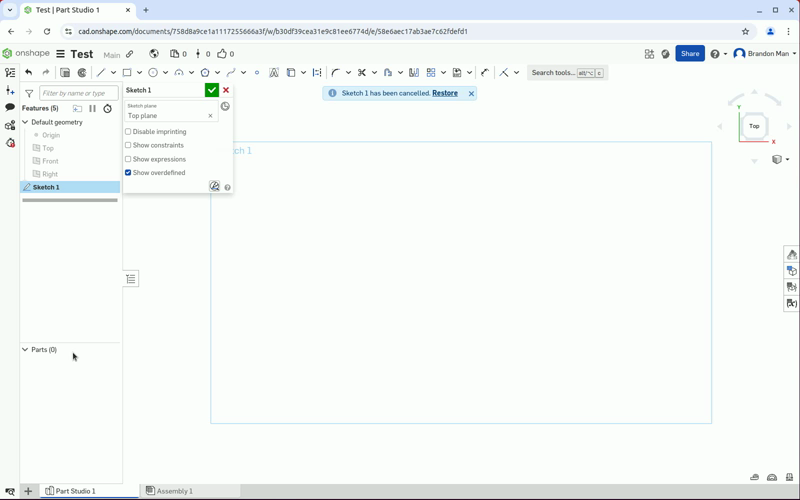
key(y)
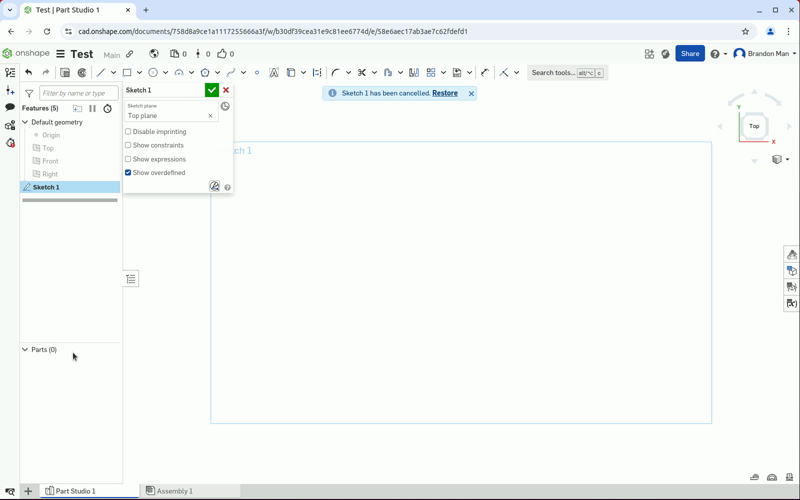
key(l)
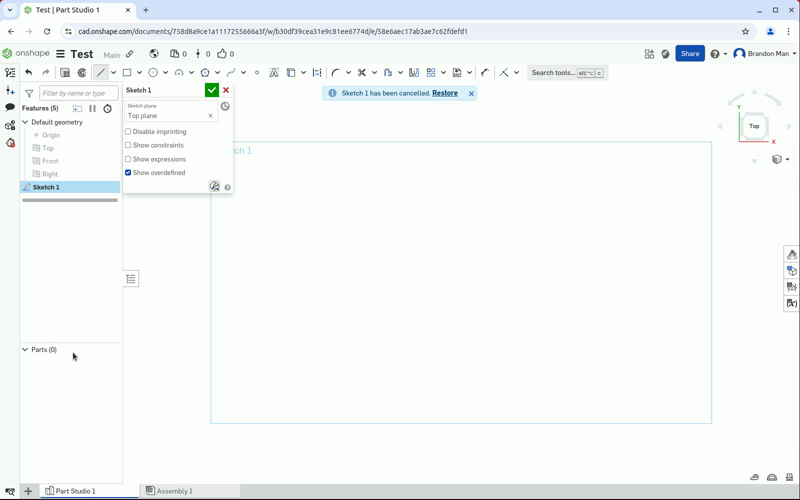
key_down(shift)
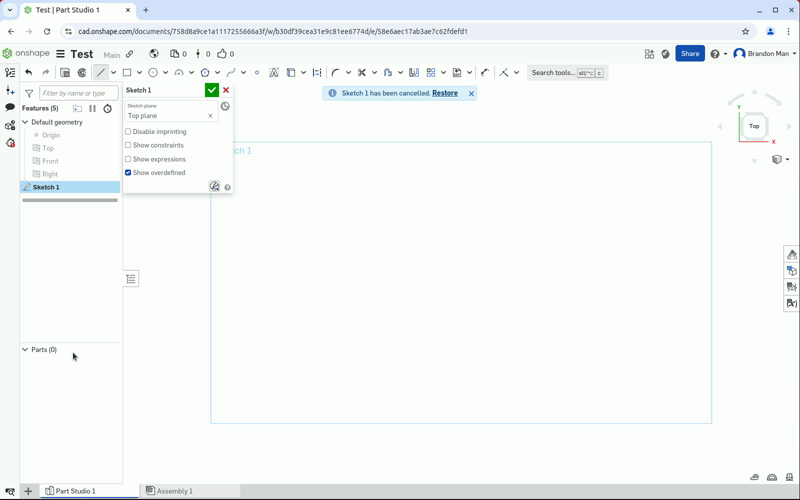
mouse_move(348, 337)
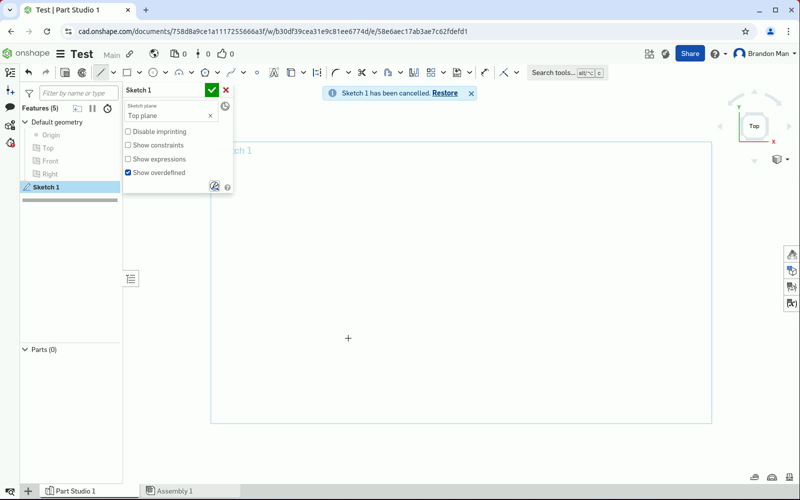
click(348, 337)
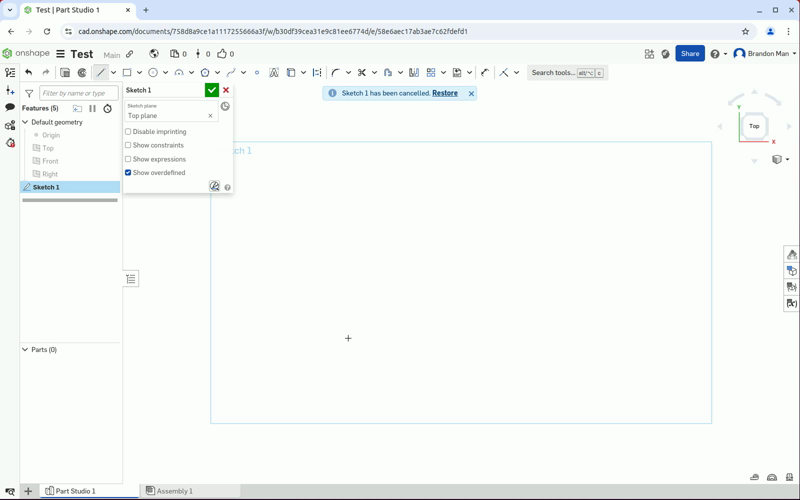
key_up(shift)
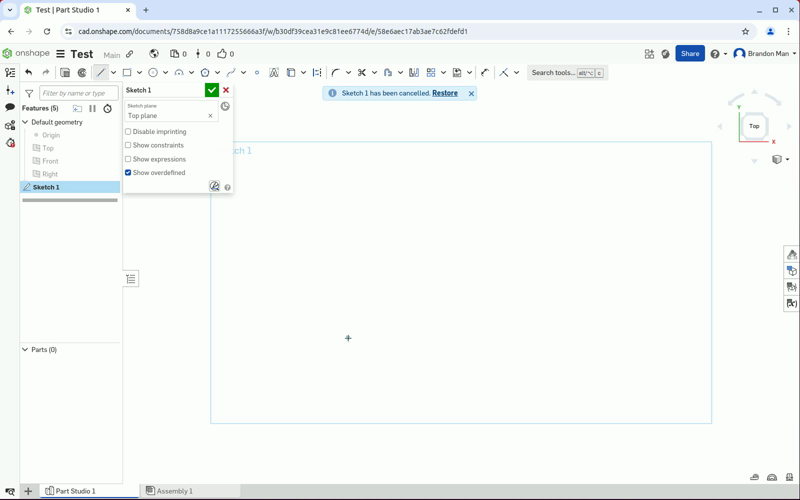
key_down(shift)
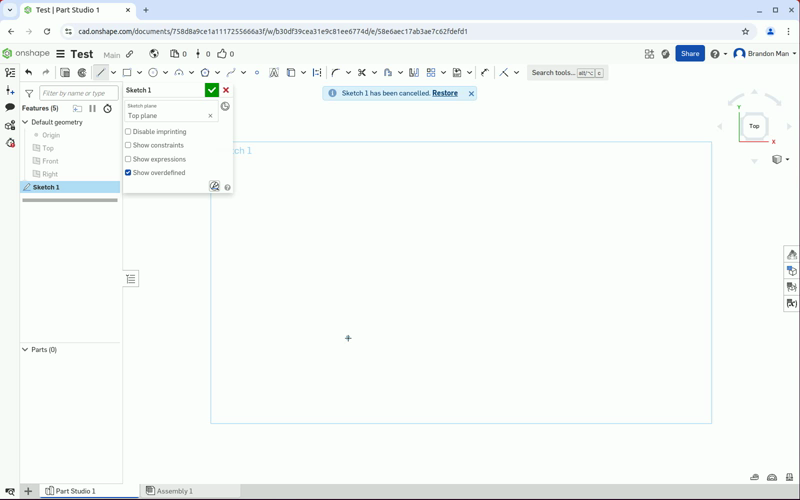
mouse_move(378, 337)
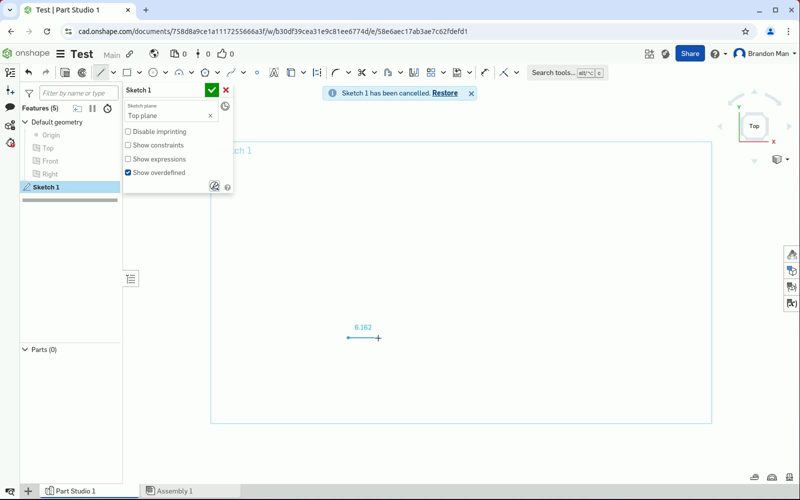
mouse_move(379, 337)
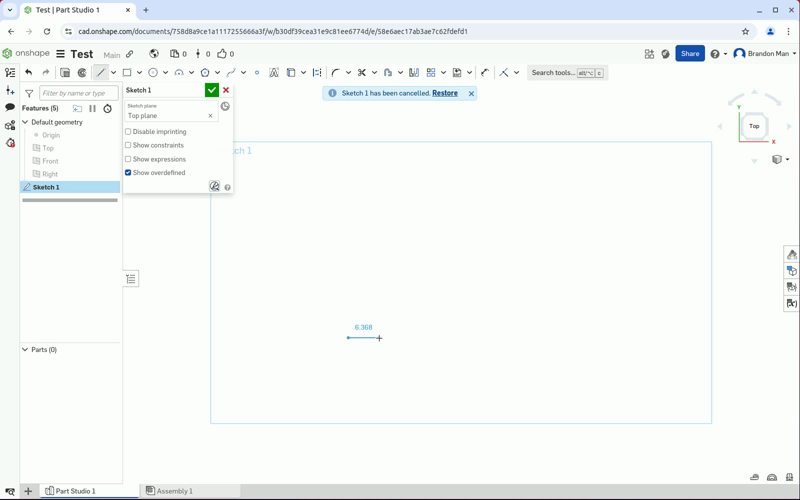
click(379, 337)
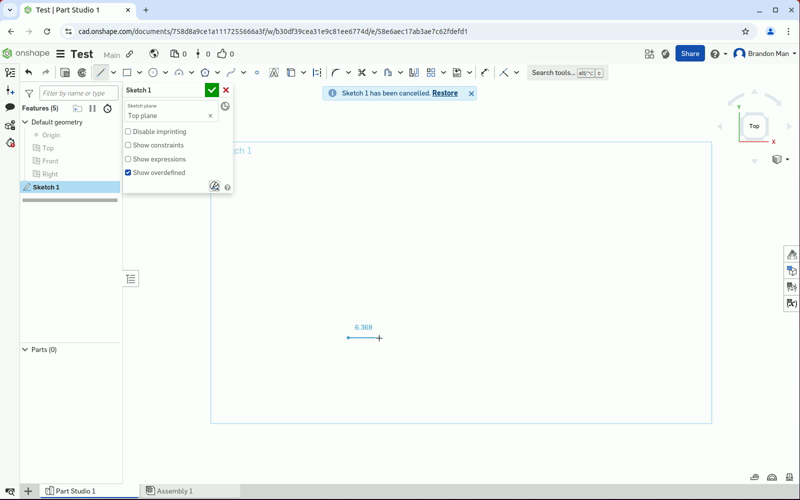
key_up(shift)
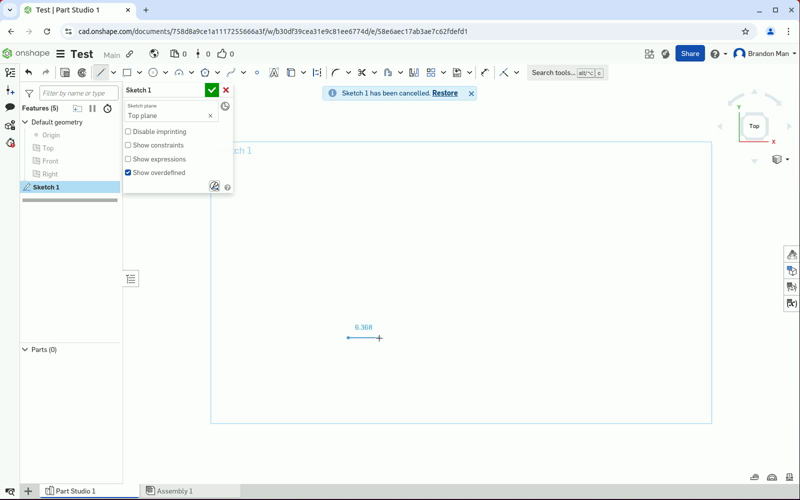
key_down(shift)
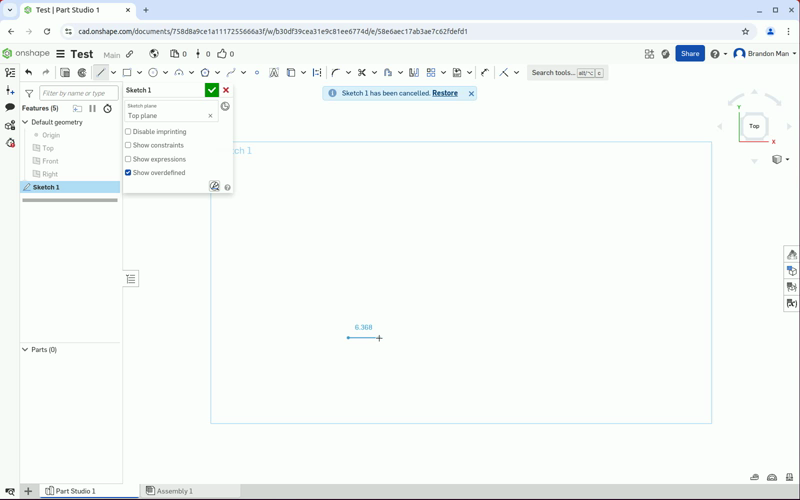
mouse_move(409, 337)
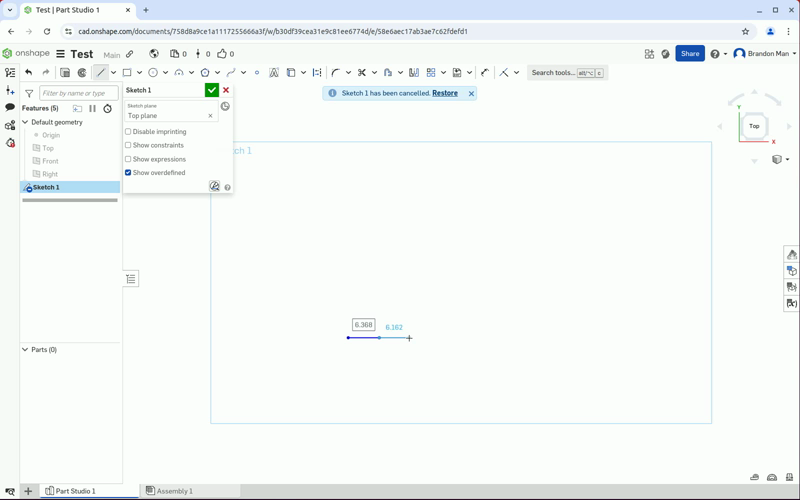
mouse_move(379, 325)
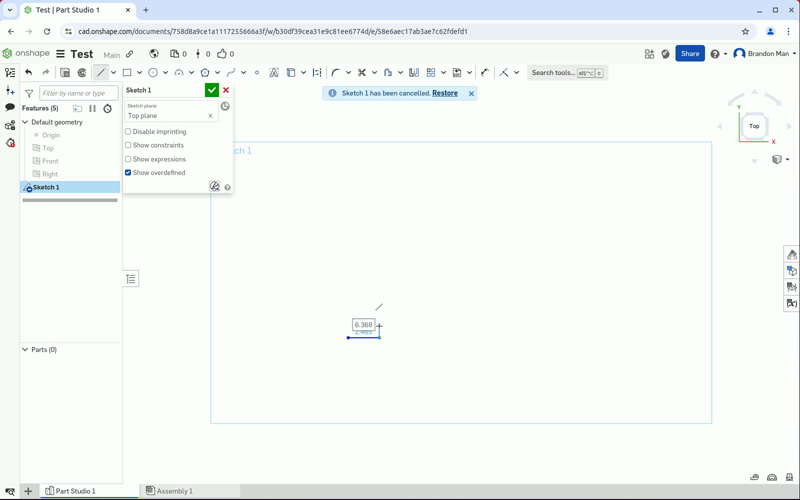
click(379, 325)
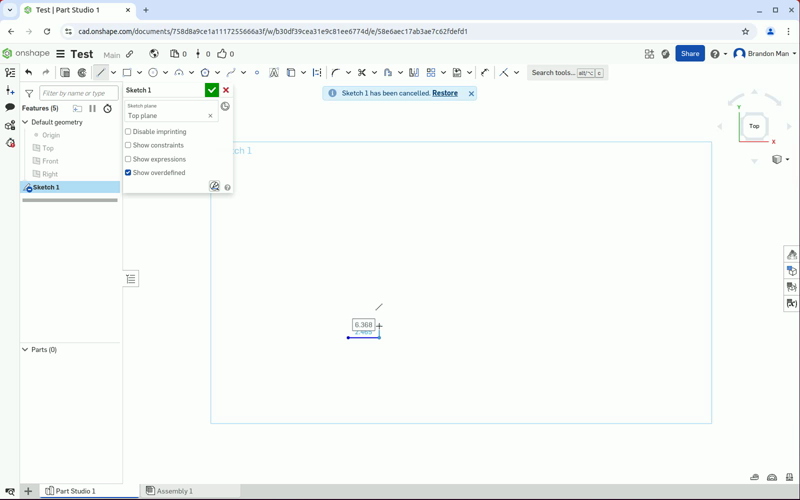
key_up(shift)
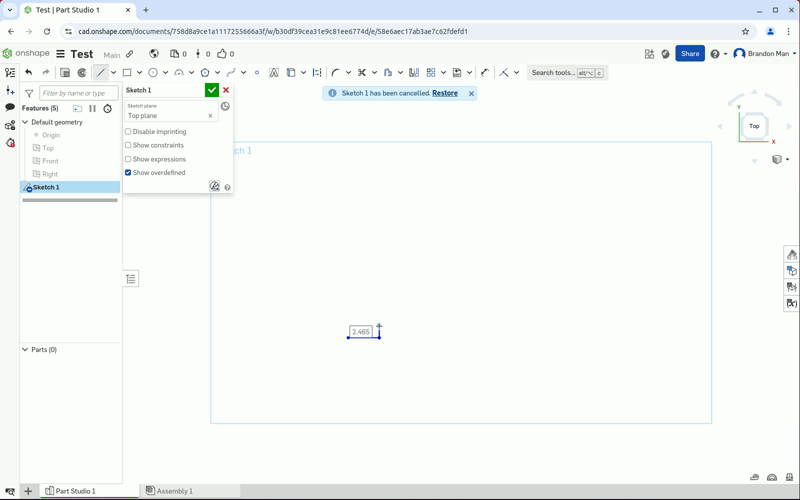
key_down(shift)
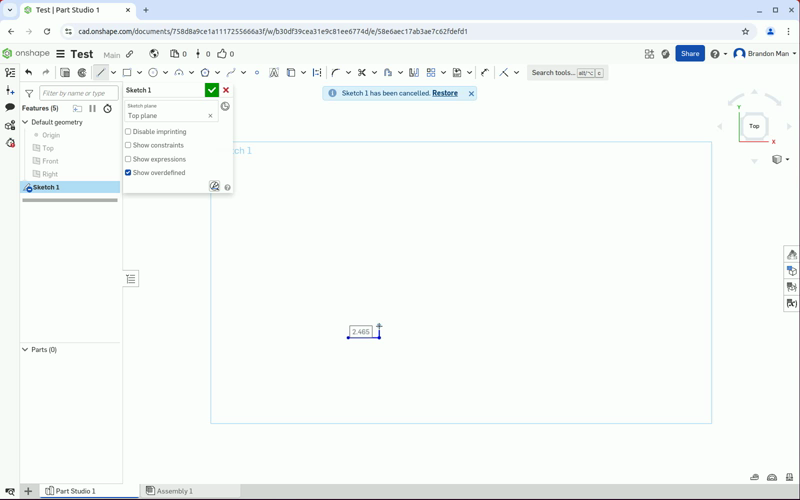
mouse_move(409, 325)
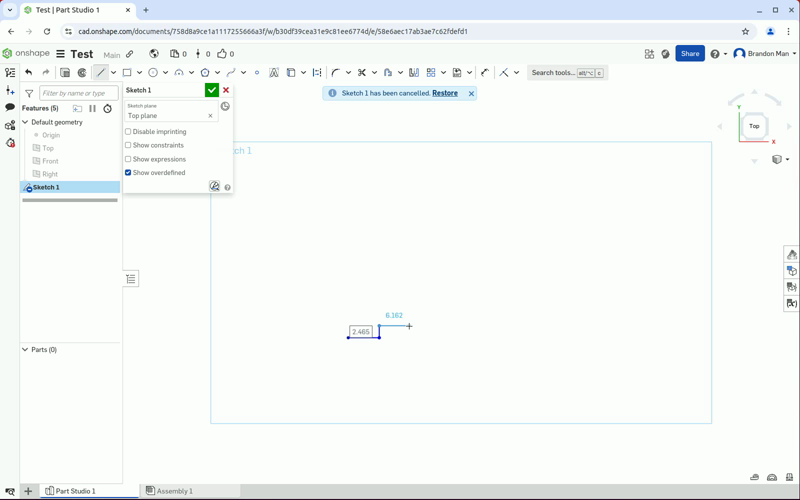
mouse_move(373, 325)
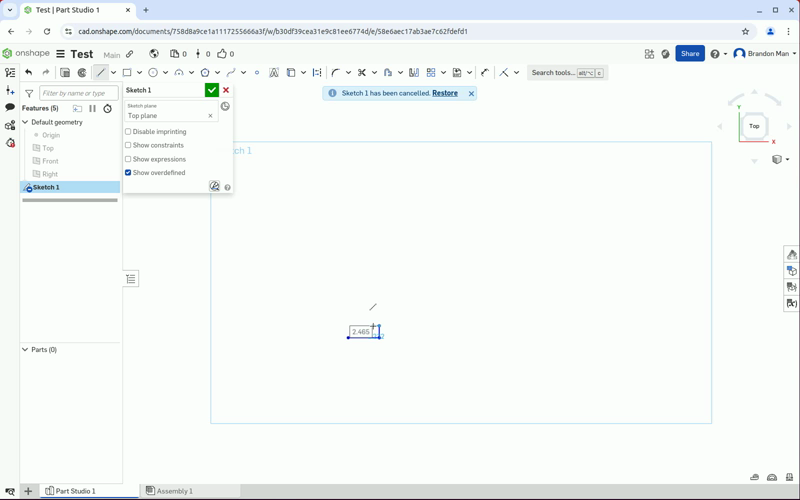
scroll(6)
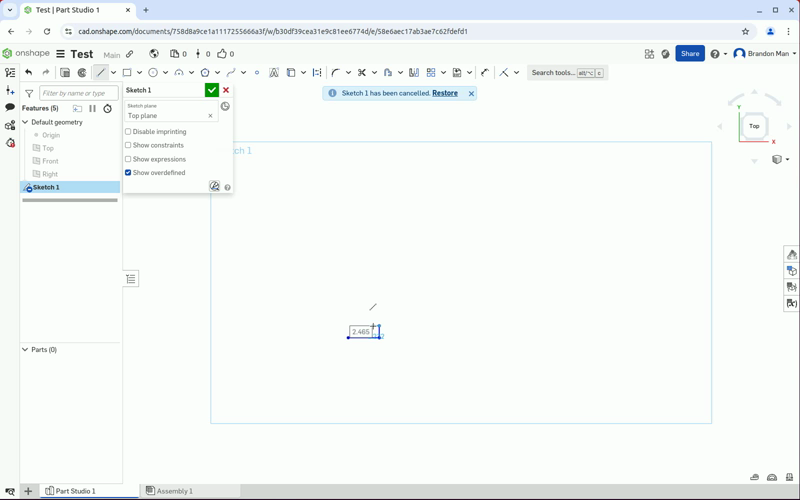
scroll(6)
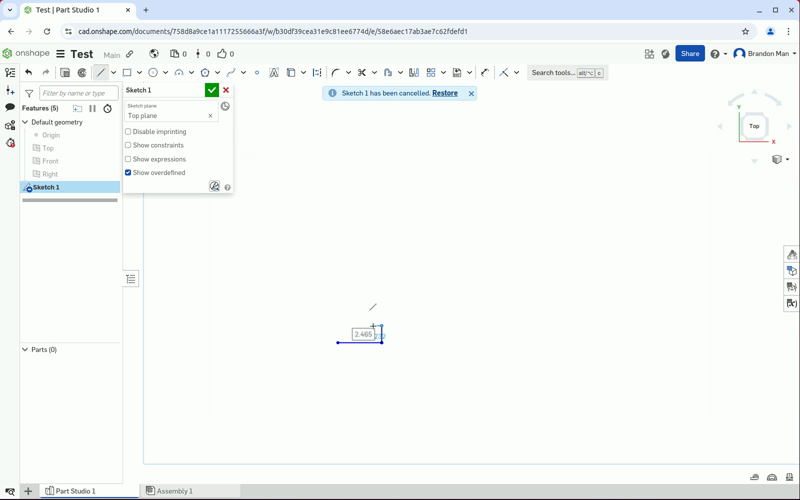
scroll(6)
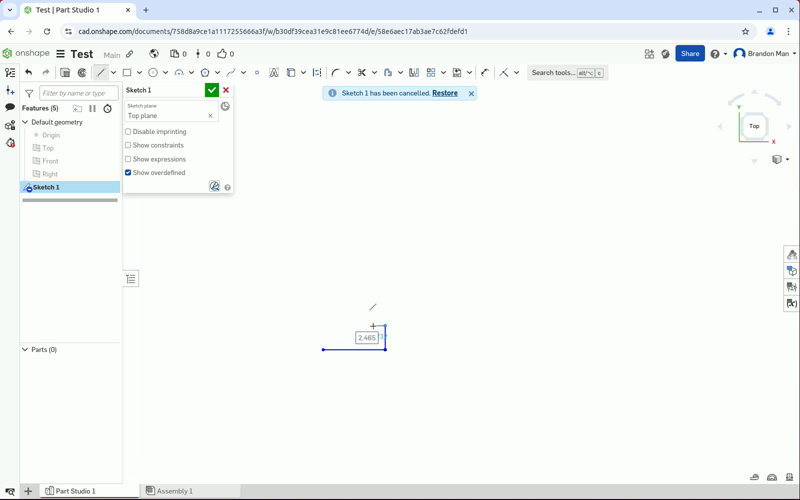
scroll(6)
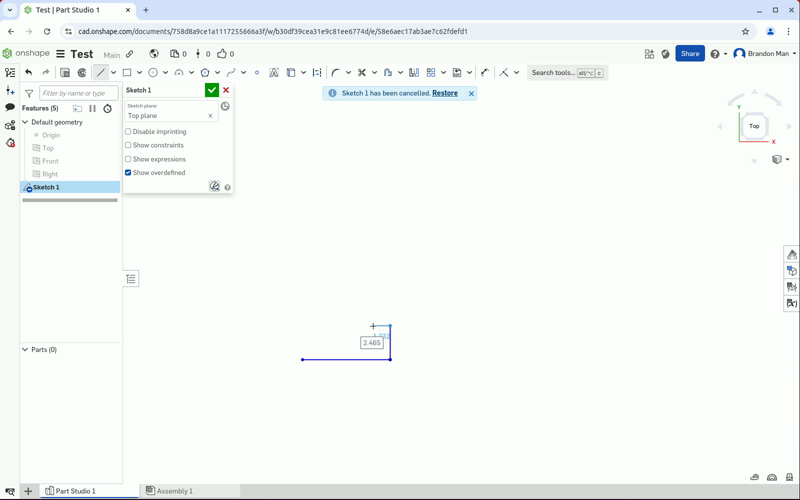
scroll(6)
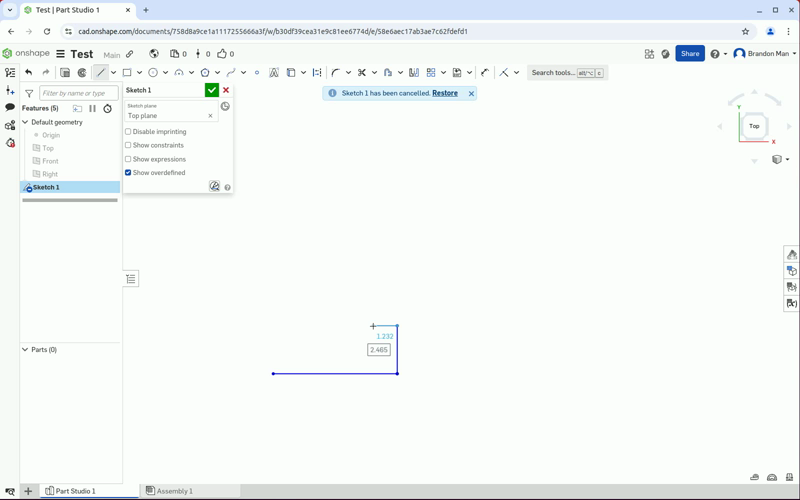
scroll(6)
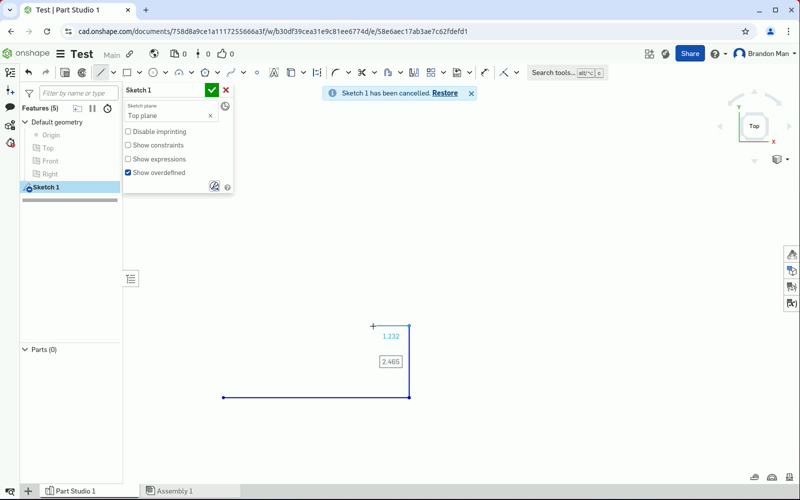
scroll(6)
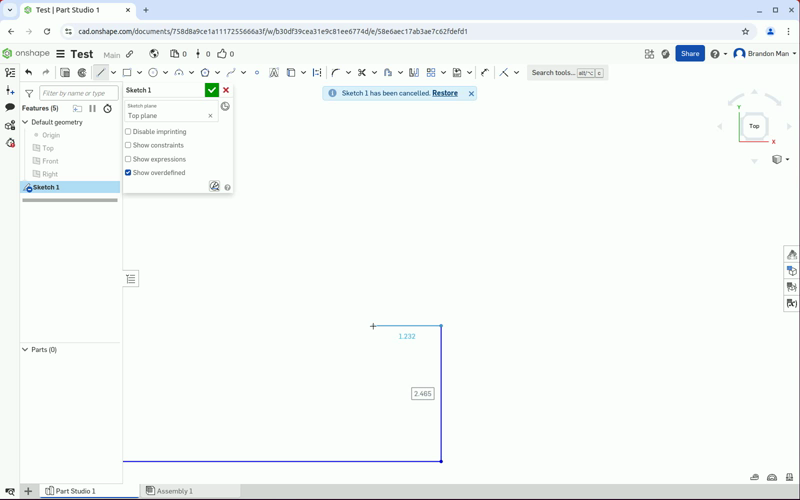
click(373, 325)
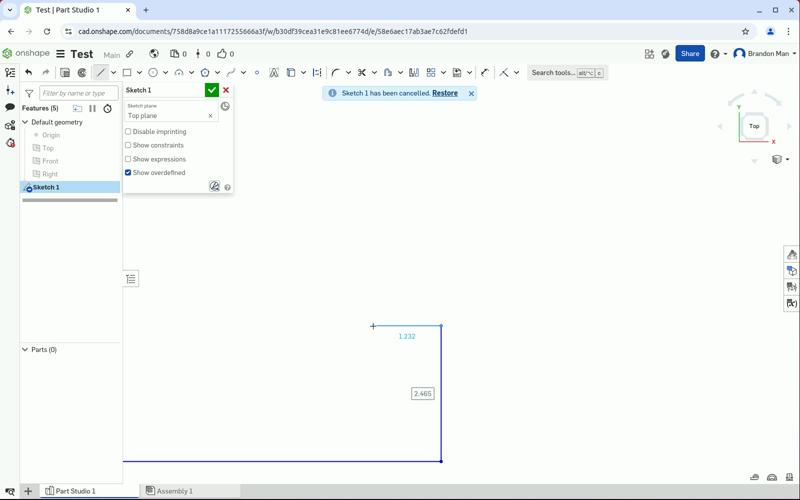
scroll(-6)
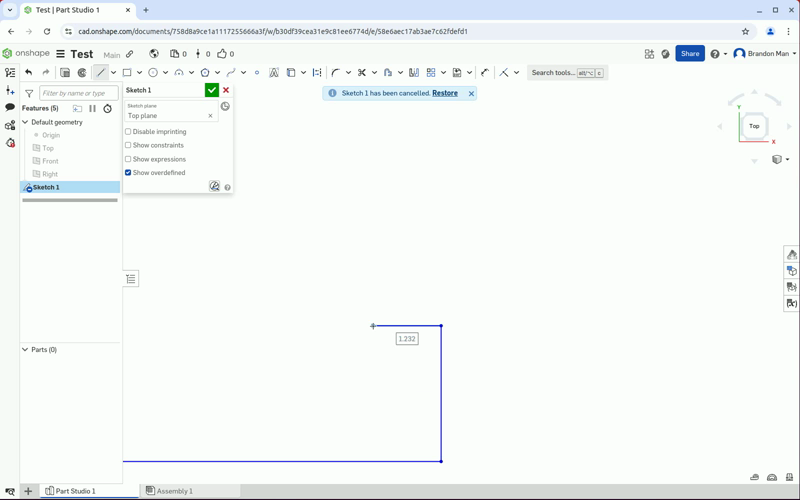
scroll(-6)
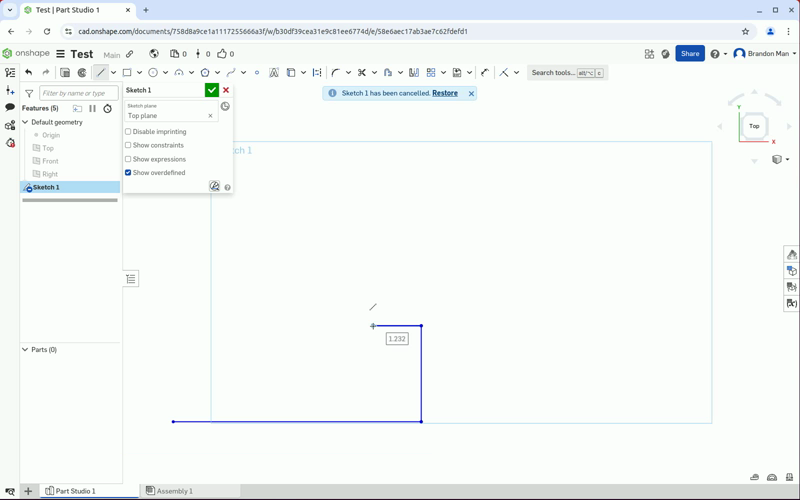
scroll(-6)
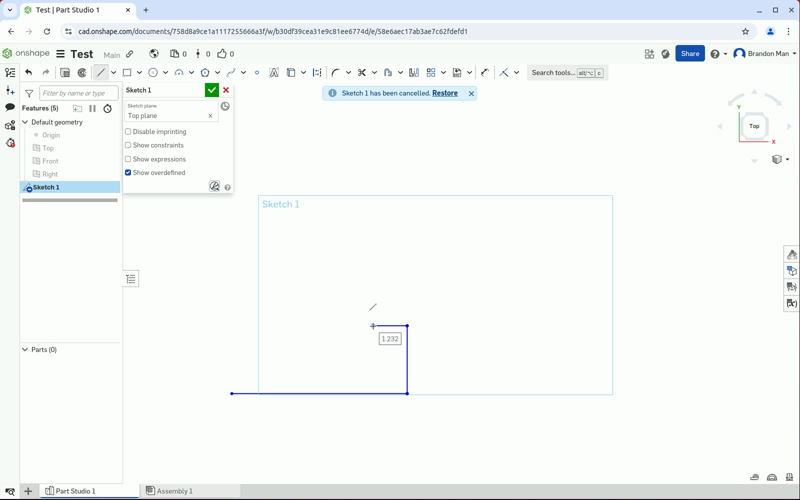
scroll(-6)
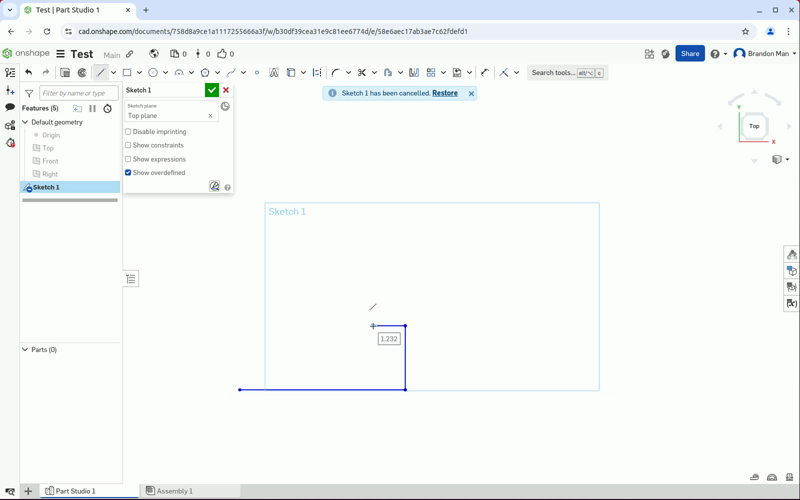
scroll(-6)
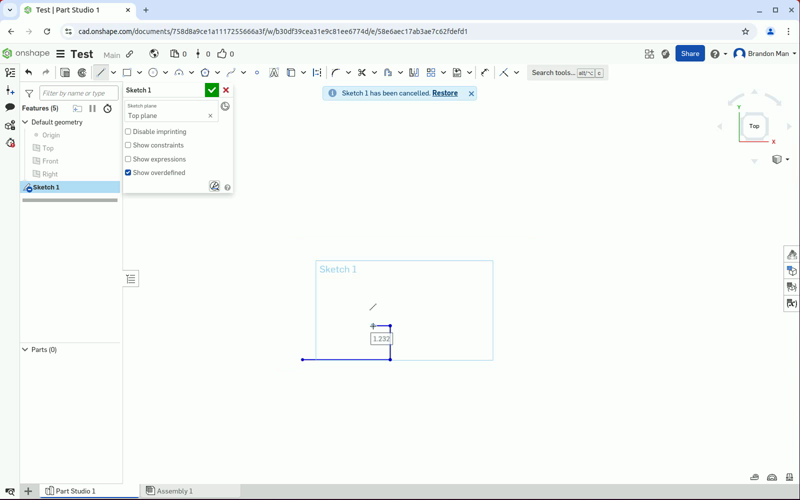
scroll(-6)
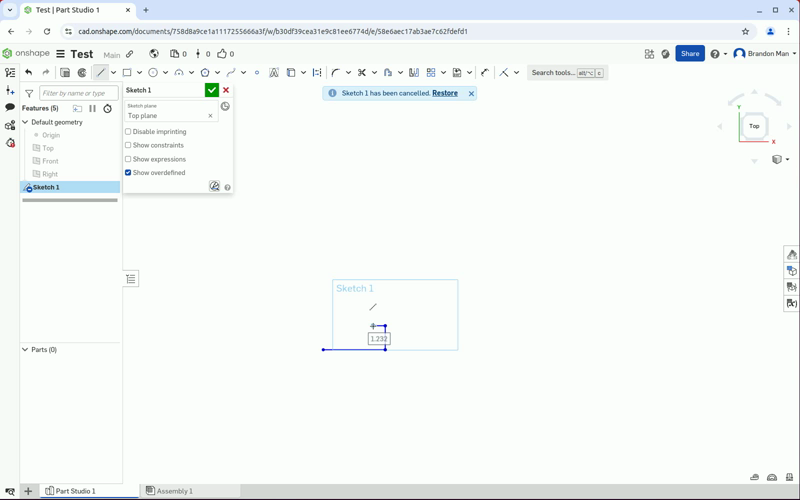
scroll(-6)
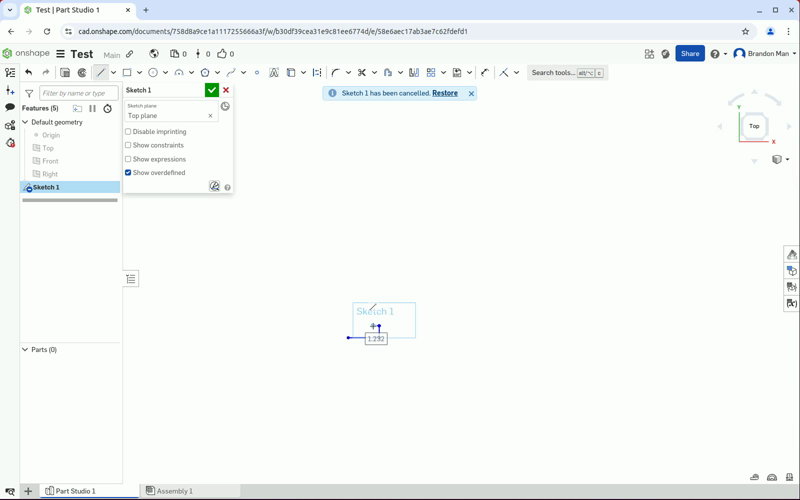
key_up(shift)
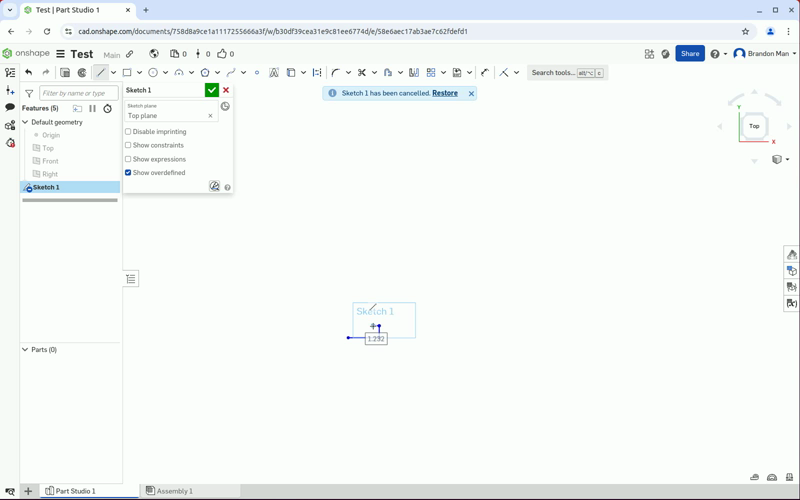
key_down(shift)
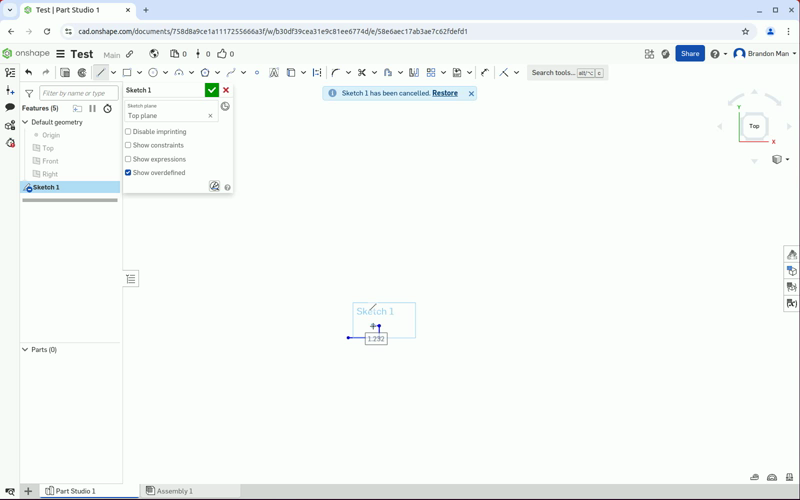
mouse_move(403, 325)
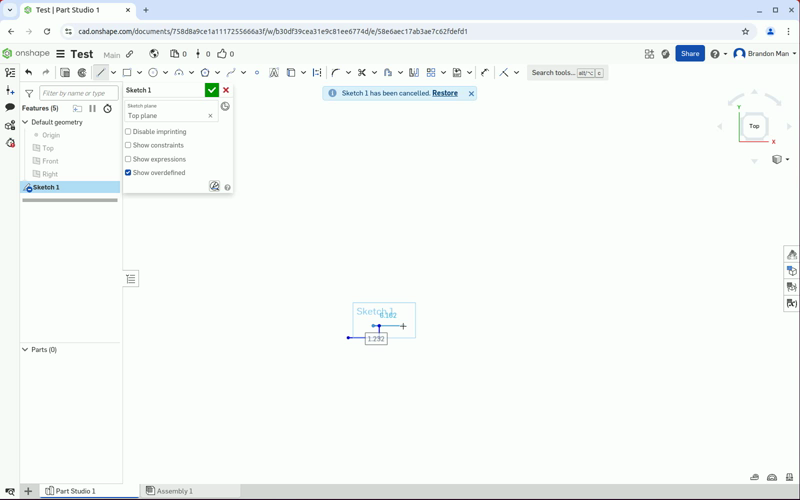
mouse_move(373, 276)
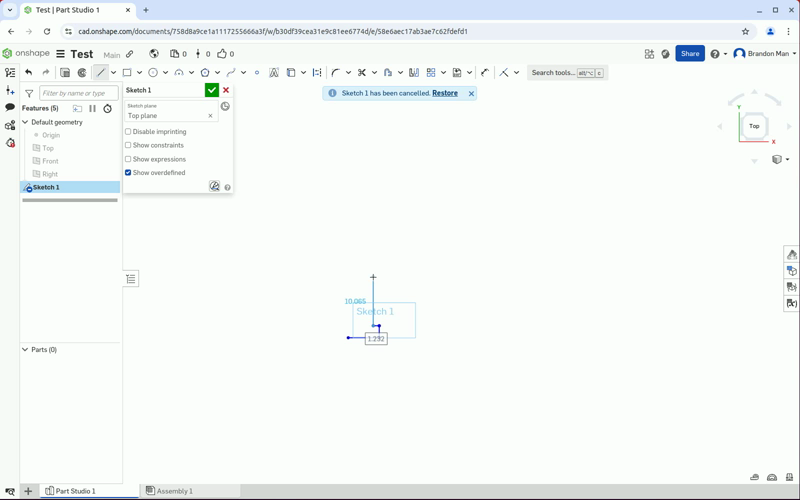
click(373, 276)
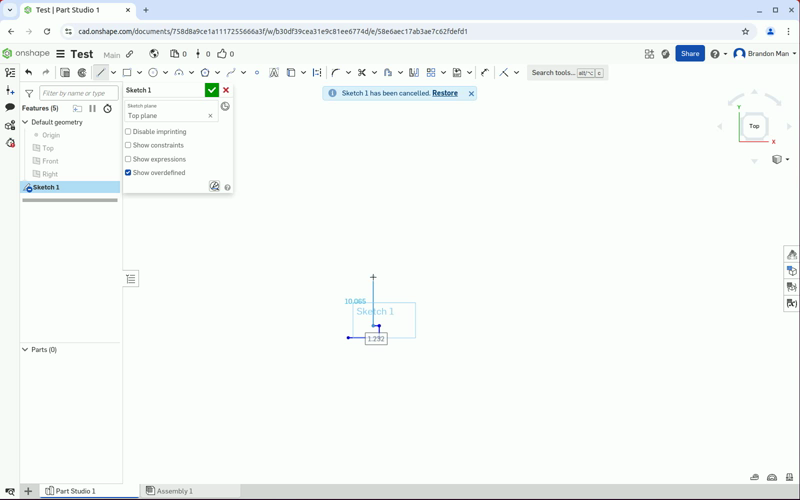
key_up(shift)
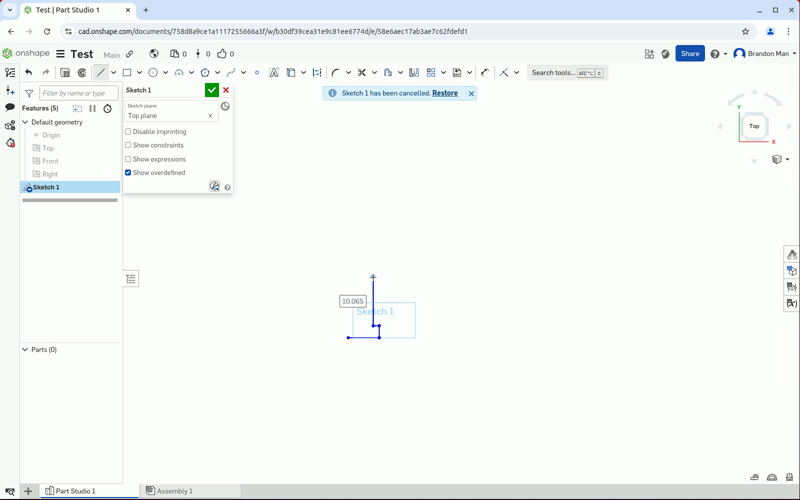
key_down(shift)
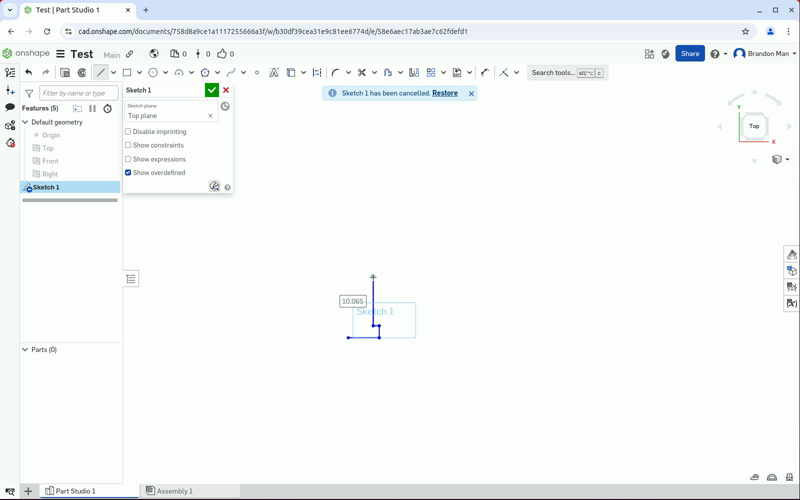
mouse_move(403, 276)
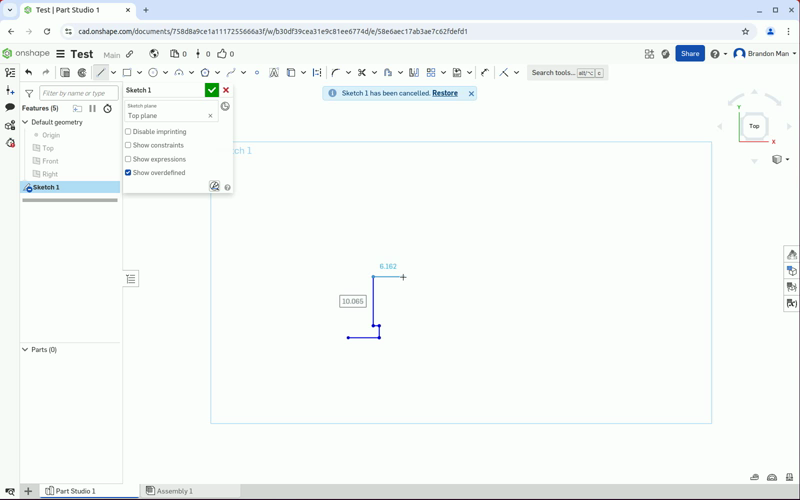
mouse_move(348, 276)
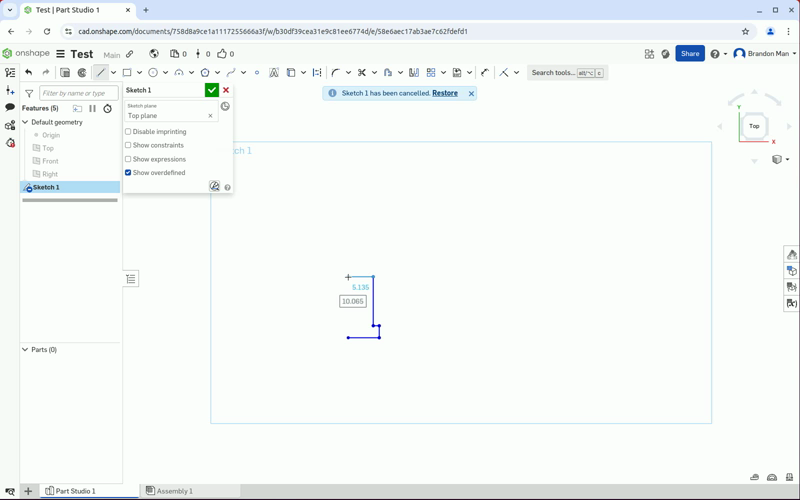
click(348, 276)
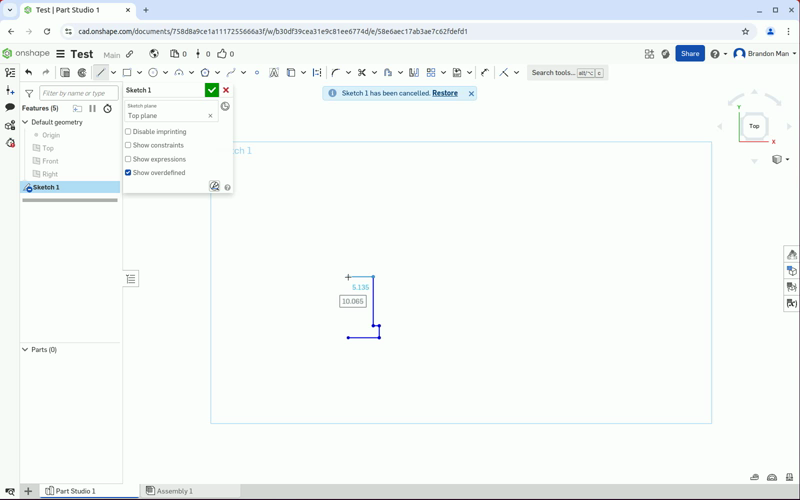
key_up(shift)
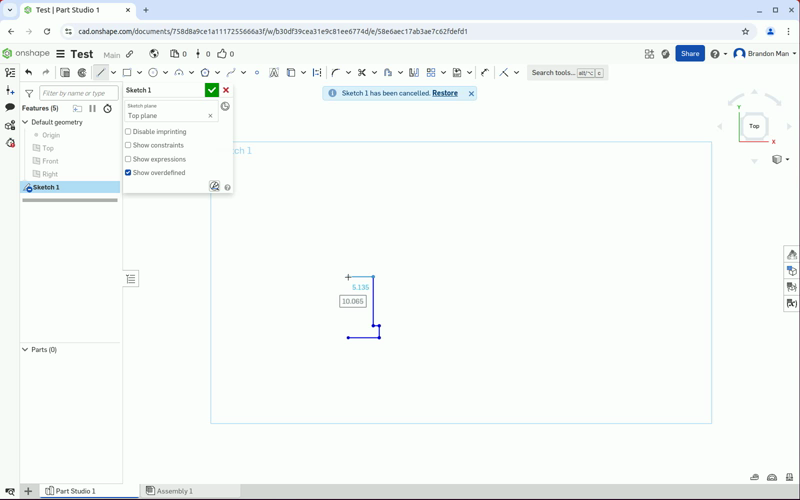
key_down(shift)
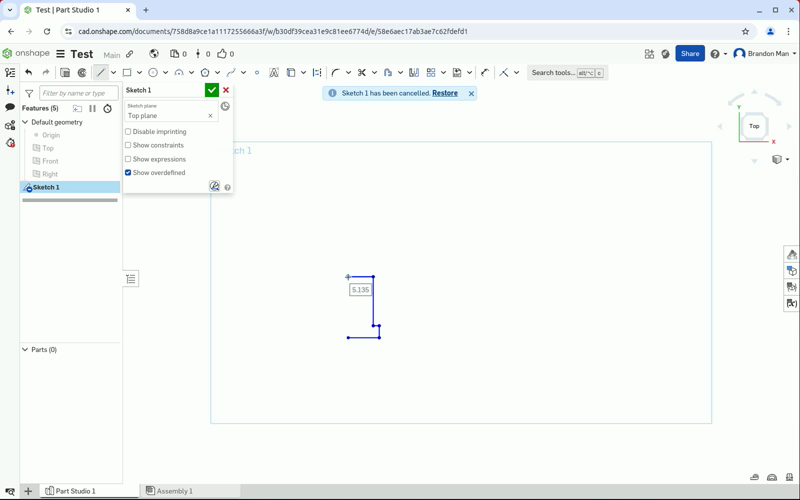
mouse_move(348, 337)
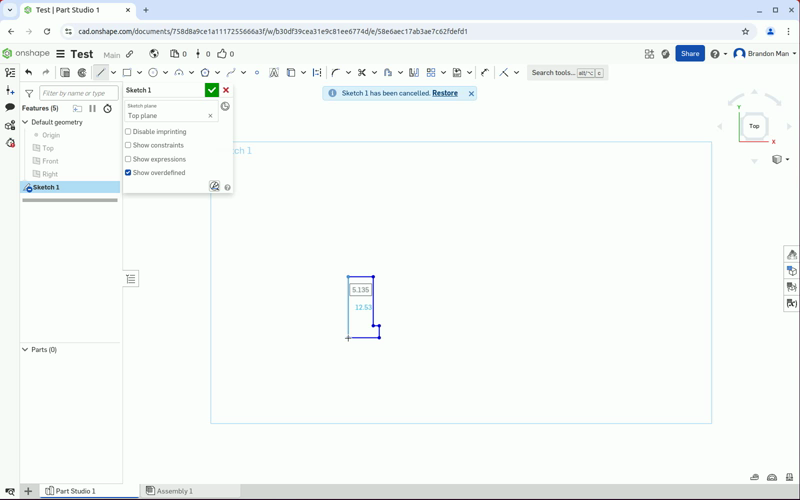
key_up(shift)
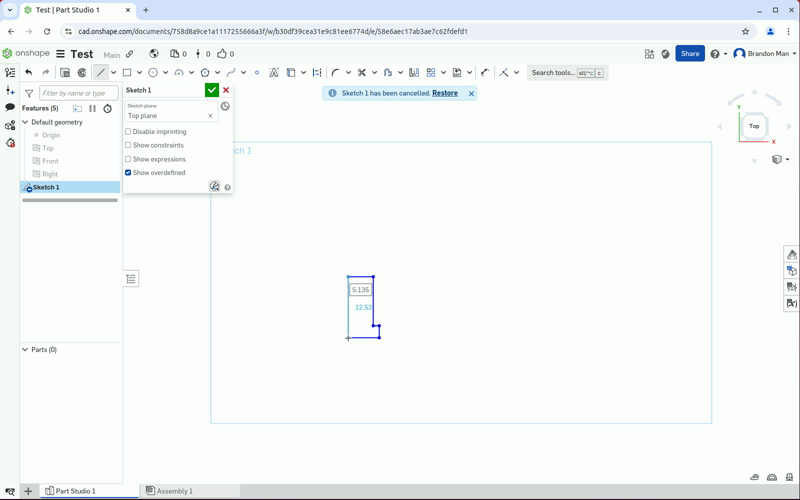
click(348, 337)
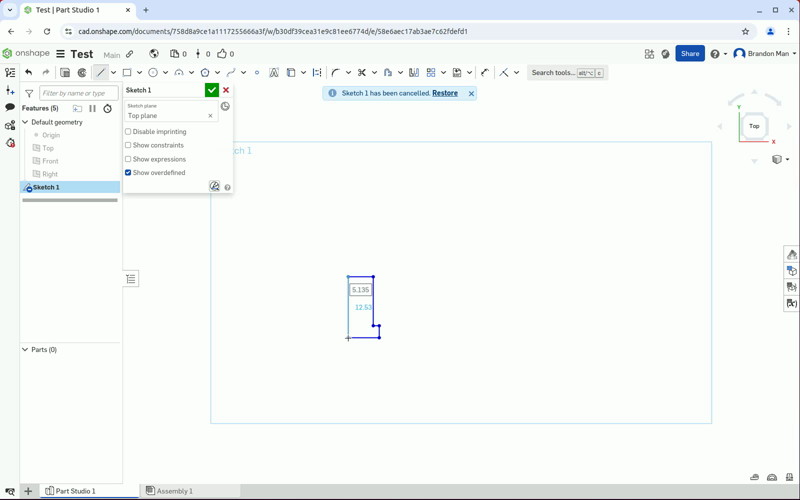
key(esc)
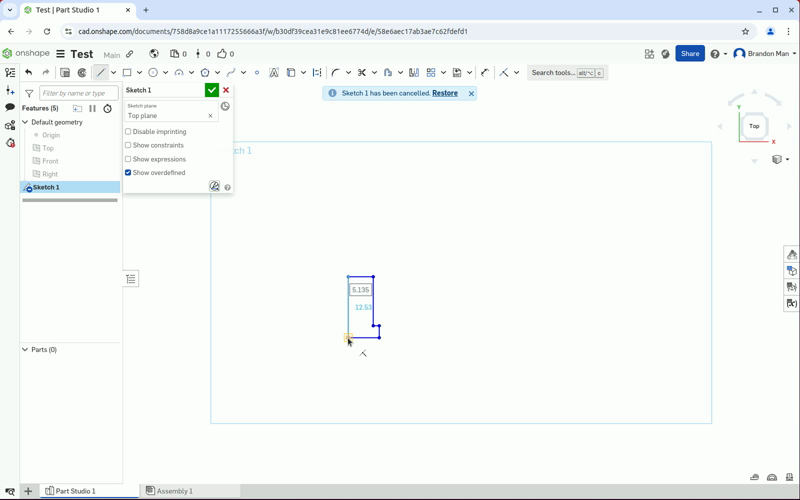
mouse_move(353, 310)
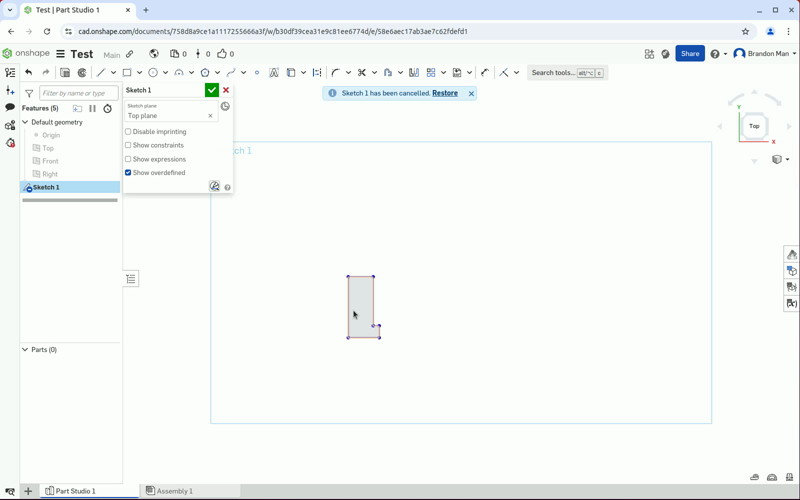
scroll(6)
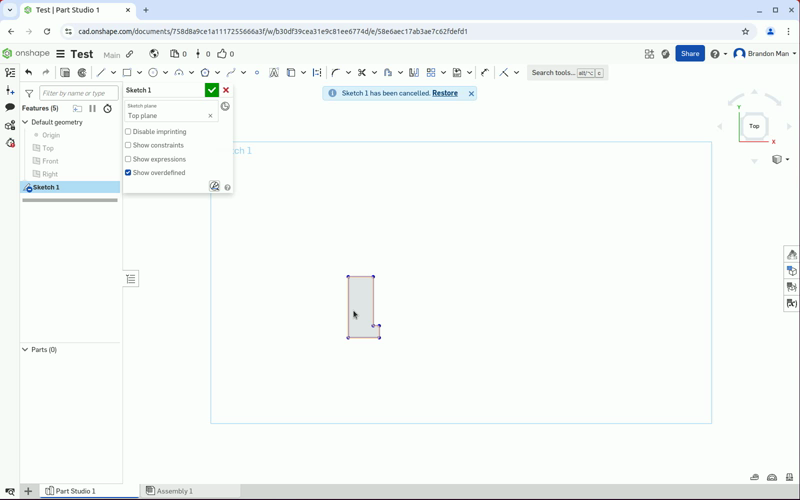
scroll(6)
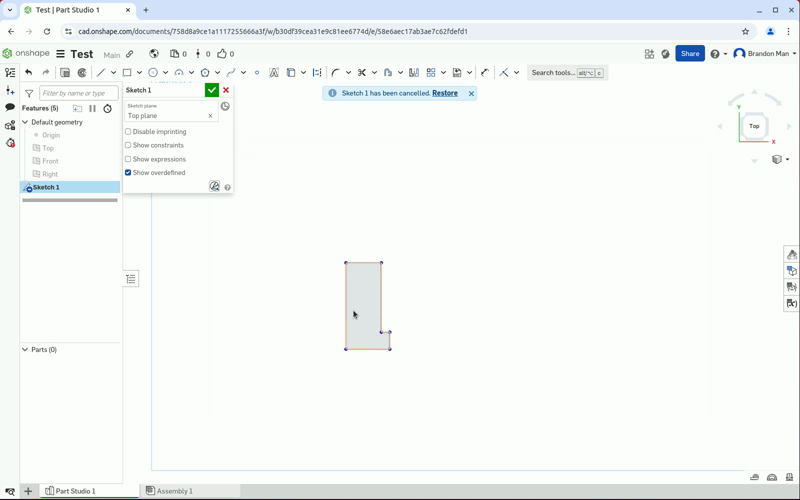
scroll(6)
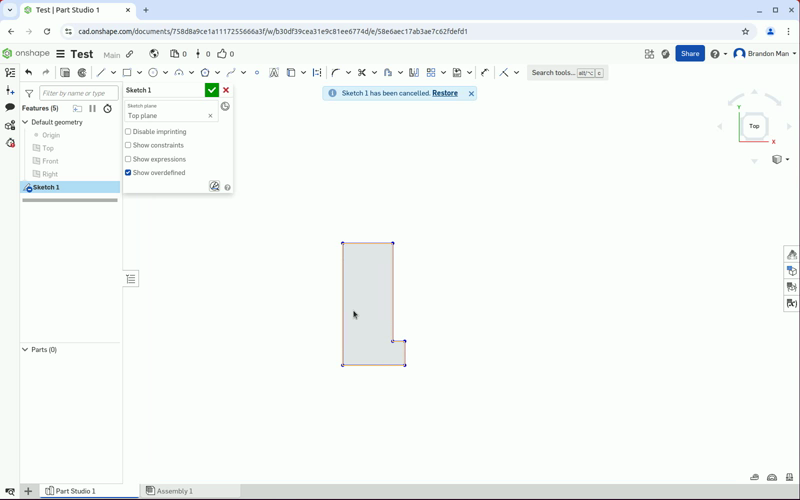
scroll(6)
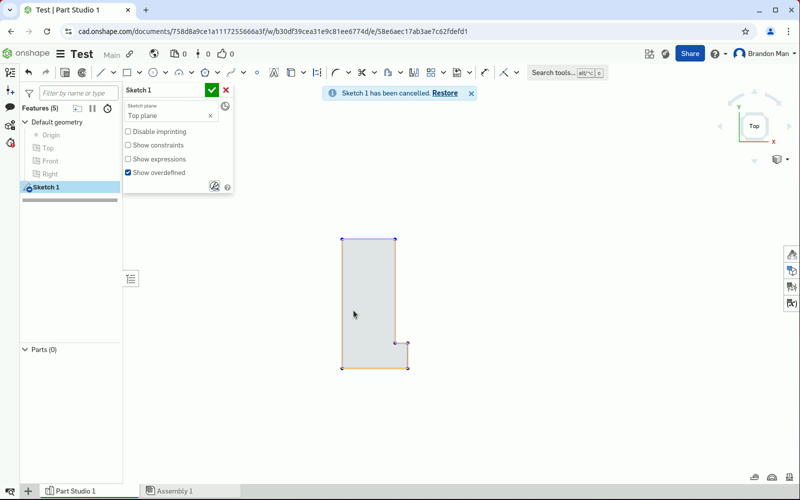
scroll(6)
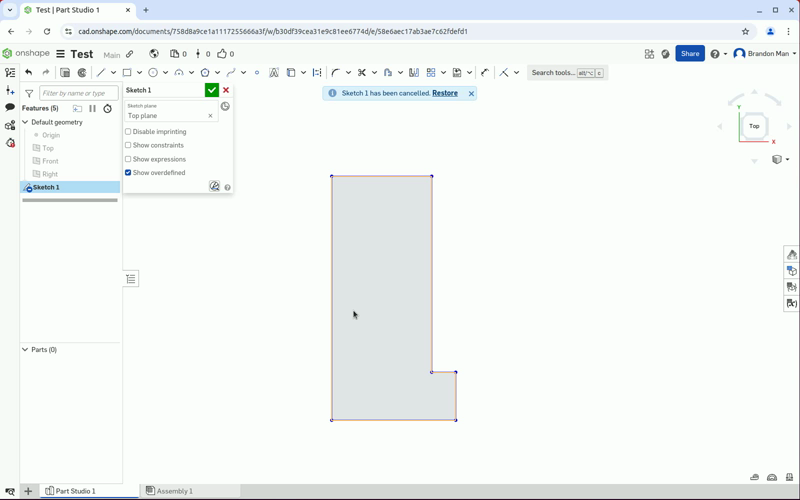
scroll(6)
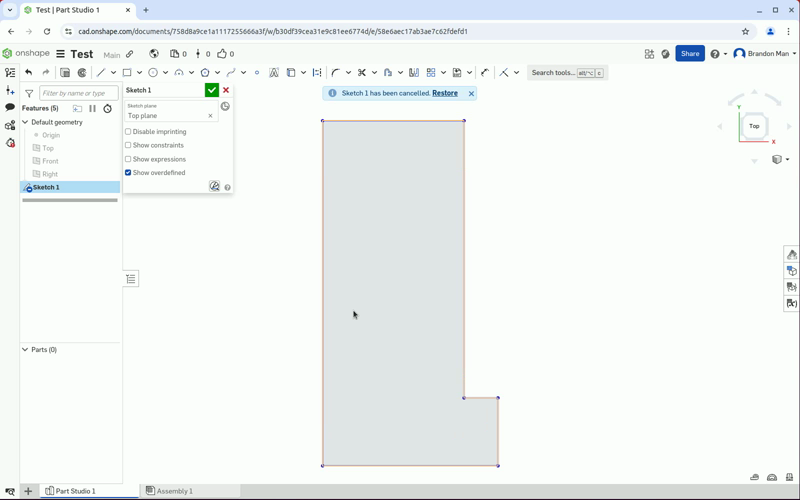
scroll(6)
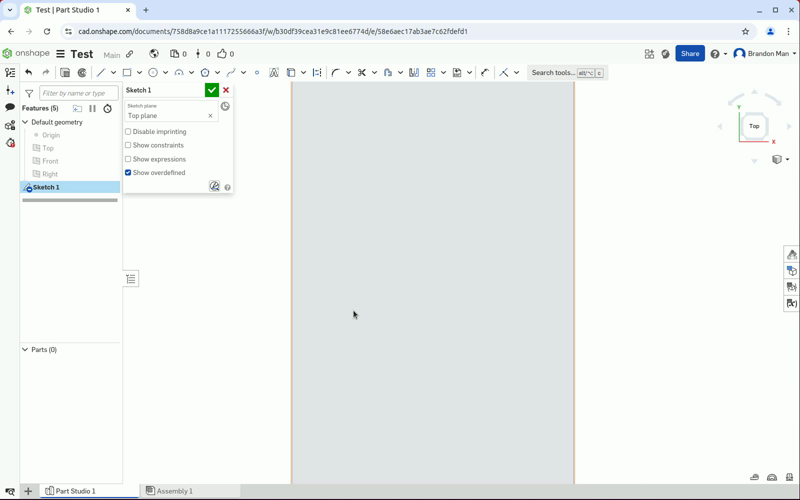
click(353, 310)
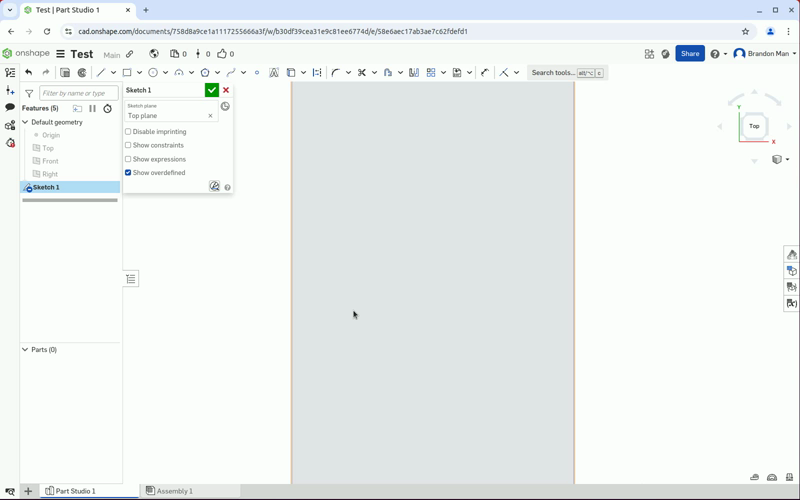
scroll(-6)
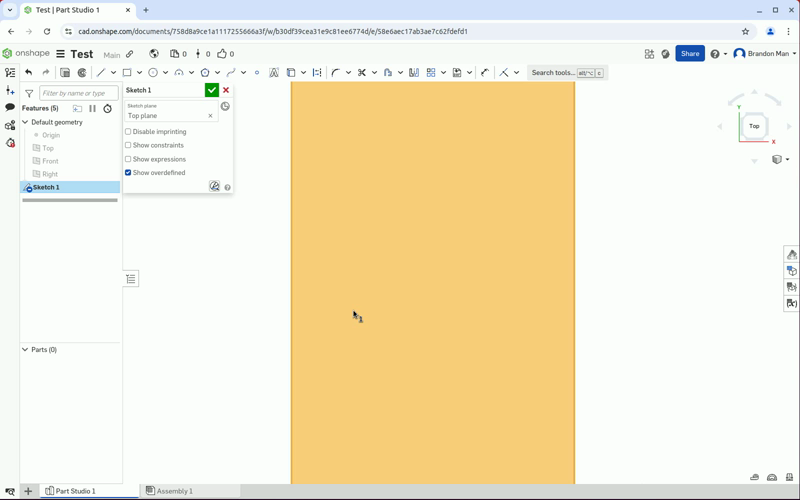
scroll(-6)
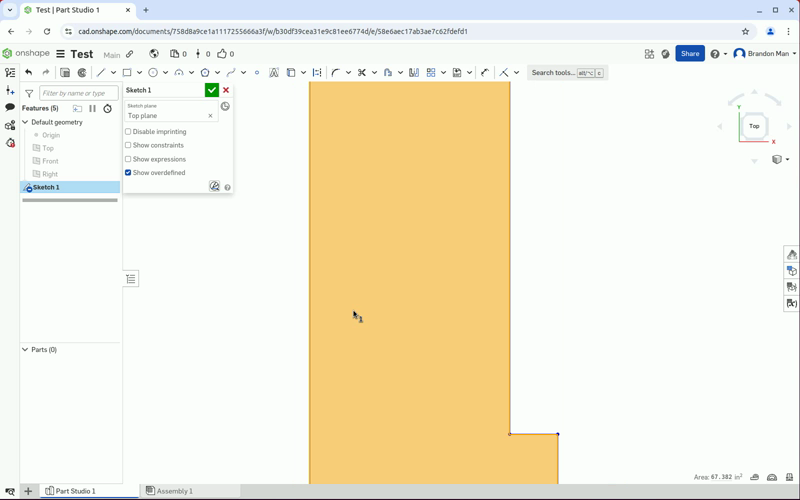
scroll(-6)
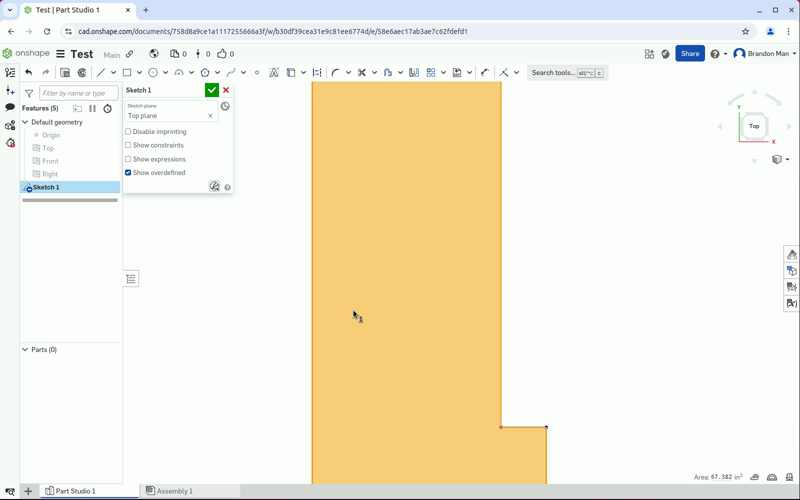
scroll(-6)
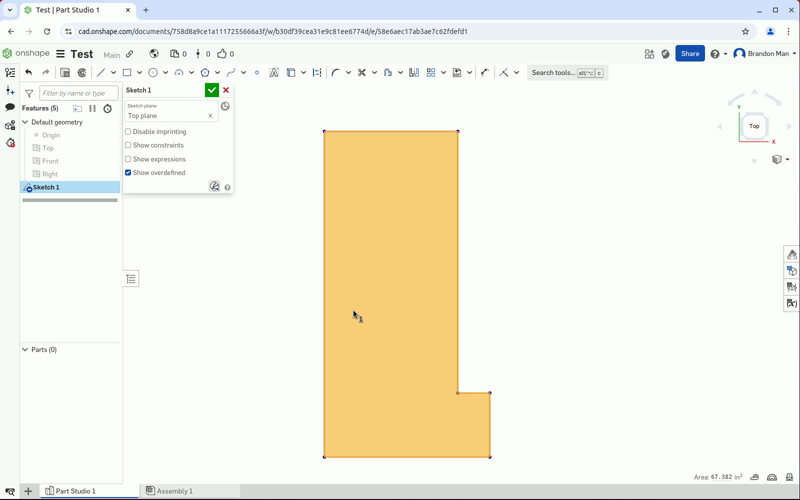
scroll(-6)
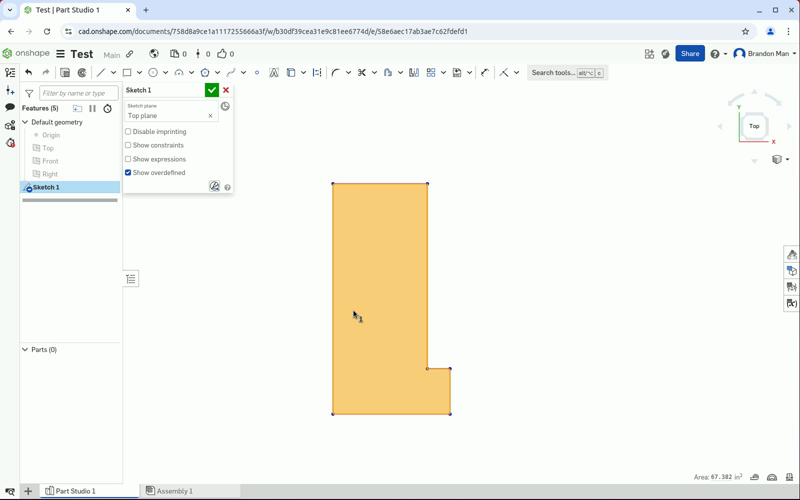
scroll(-6)
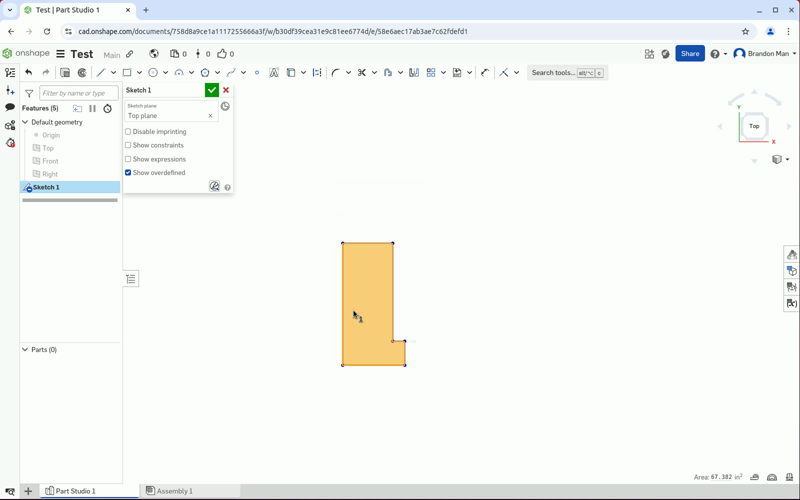
scroll(-6)
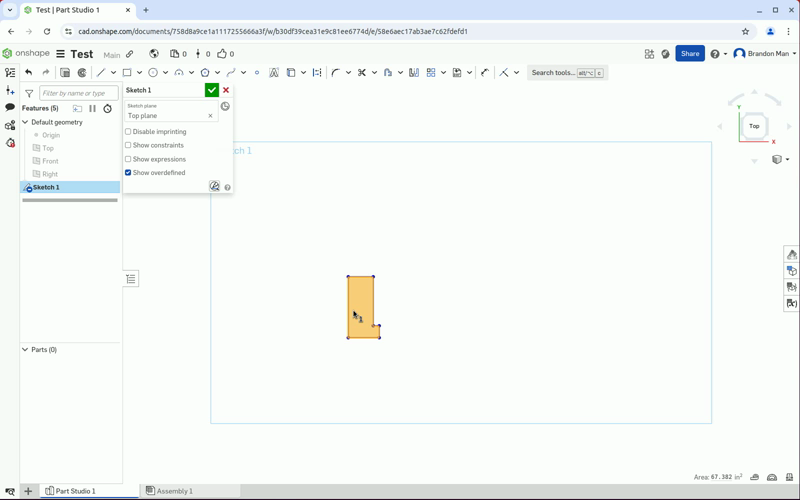
mouse_move(73, 352)
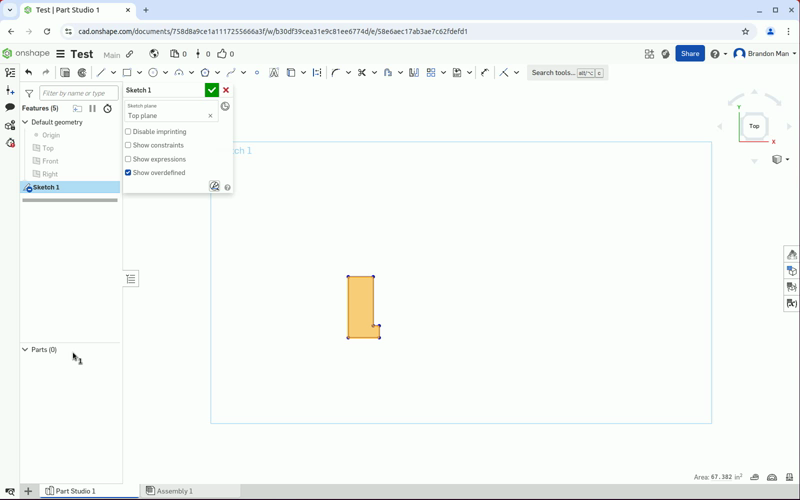
key(shift+y)
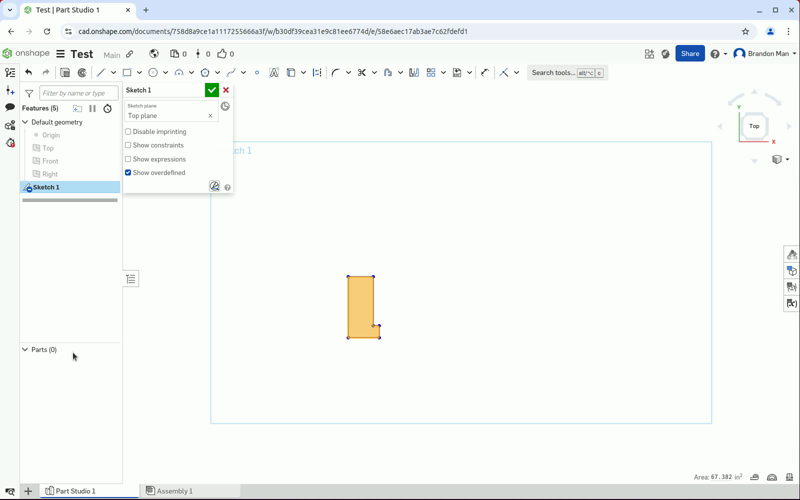
key(shift+e)
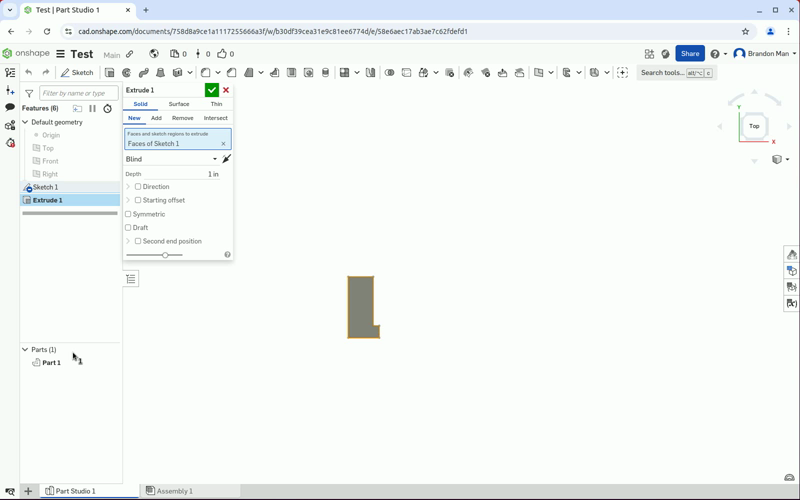
mouse_move(143, 106)
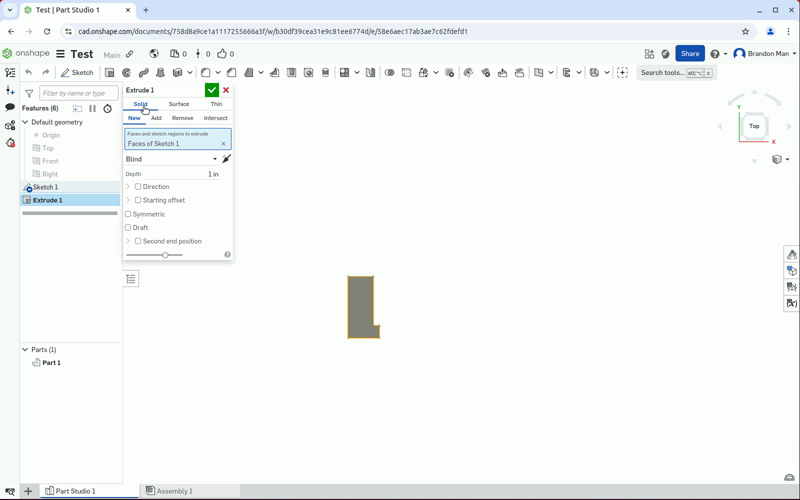
click(143, 106)
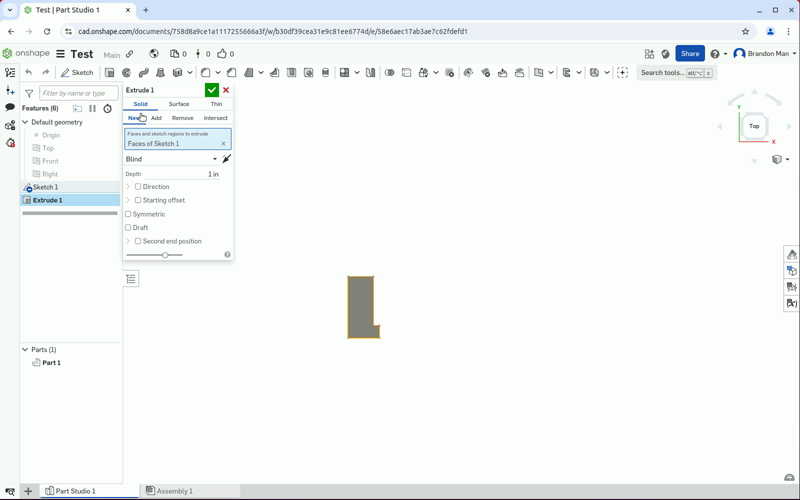
mouse_move(137, 120)
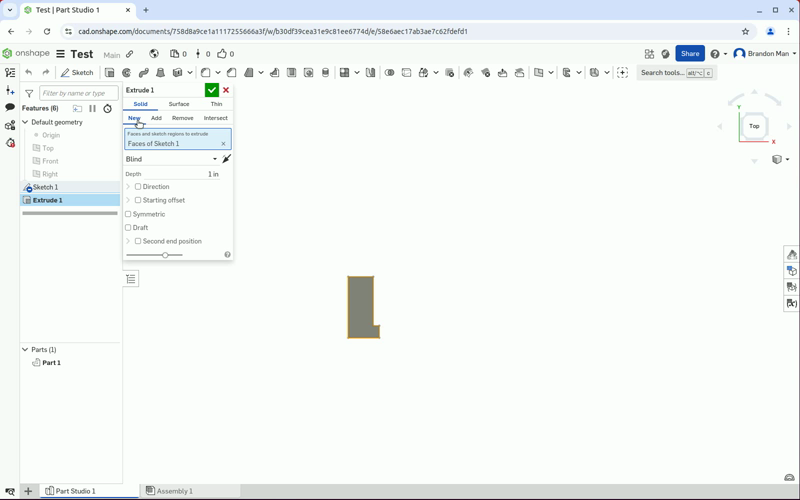
click(137, 120)
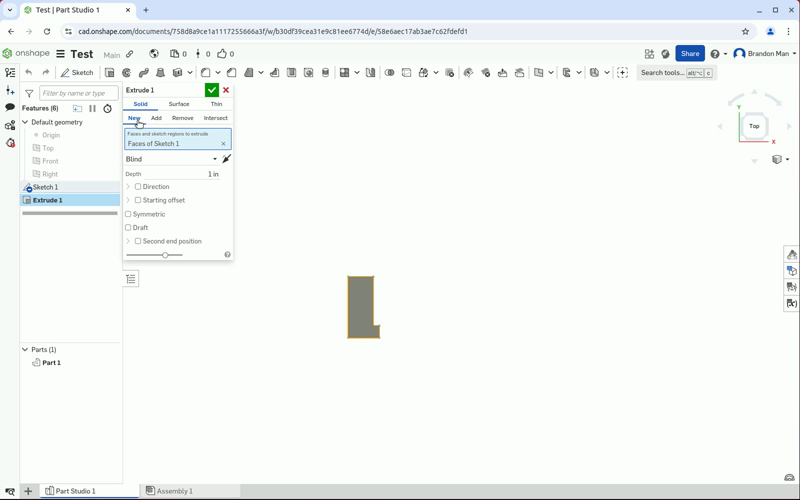
key(tab, 4)
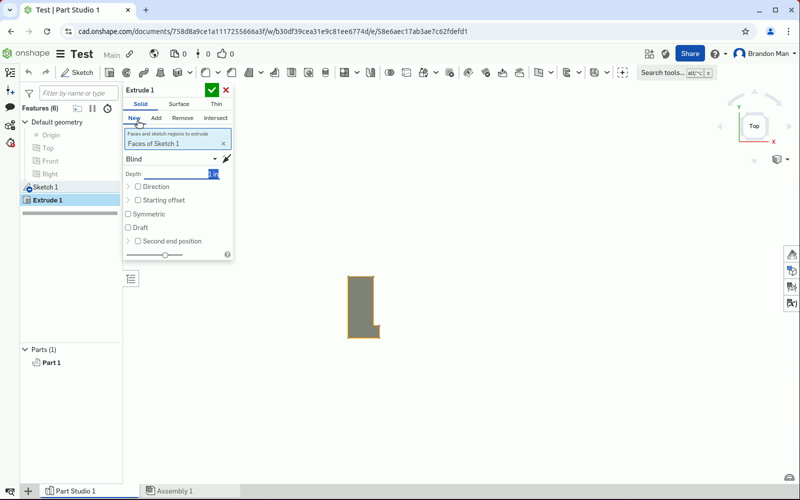
text(6.018)
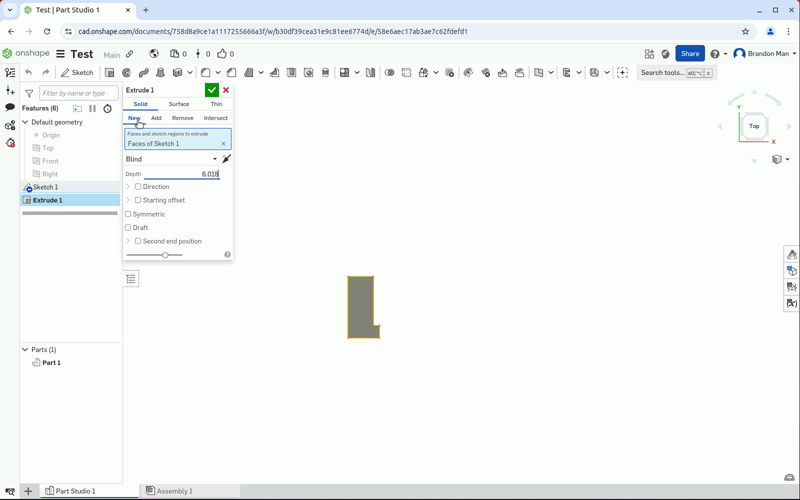
key(enter)
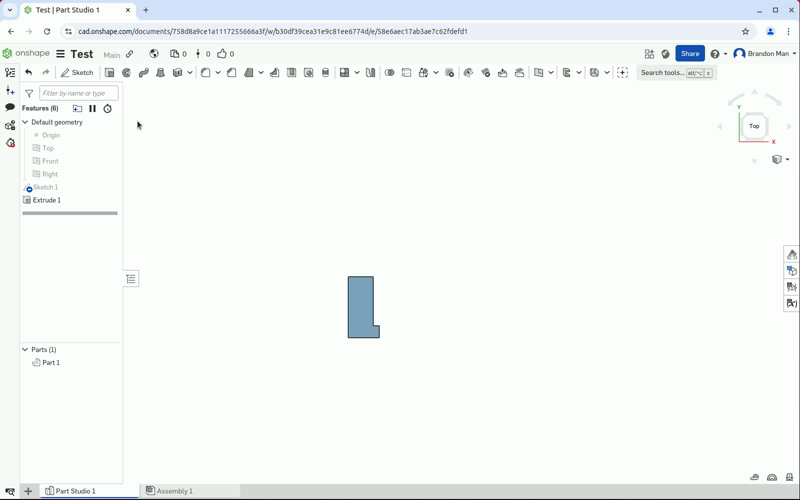
key(shift+h)
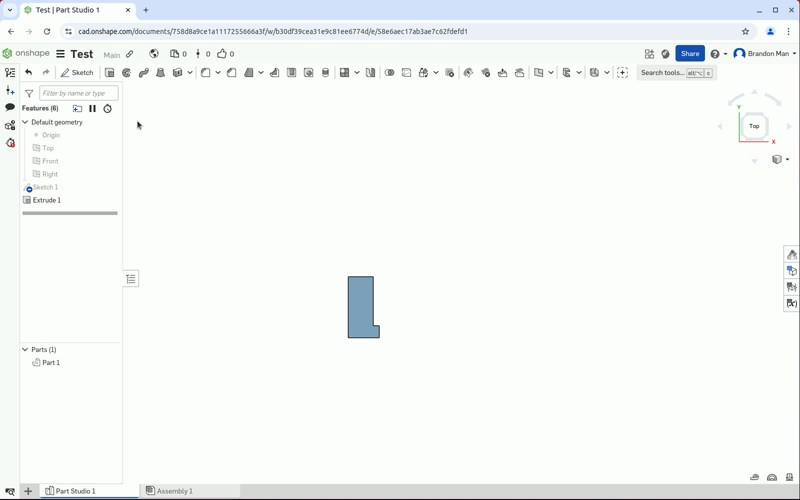
key(shift+h)
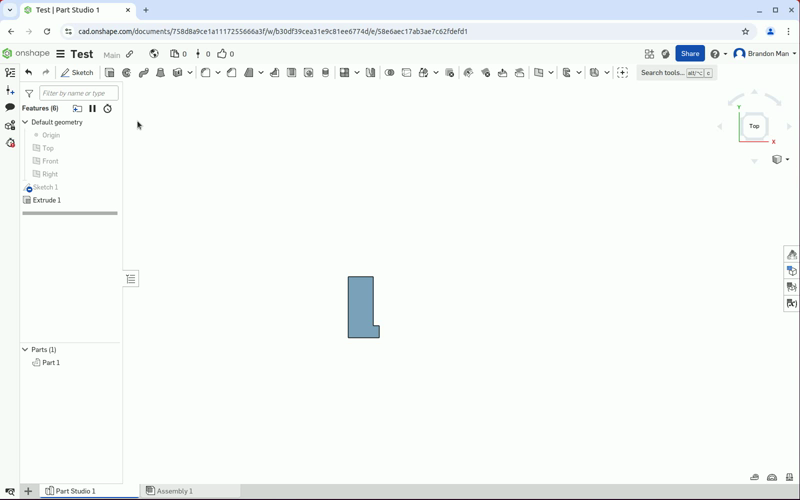
mouse_move(73, 189)
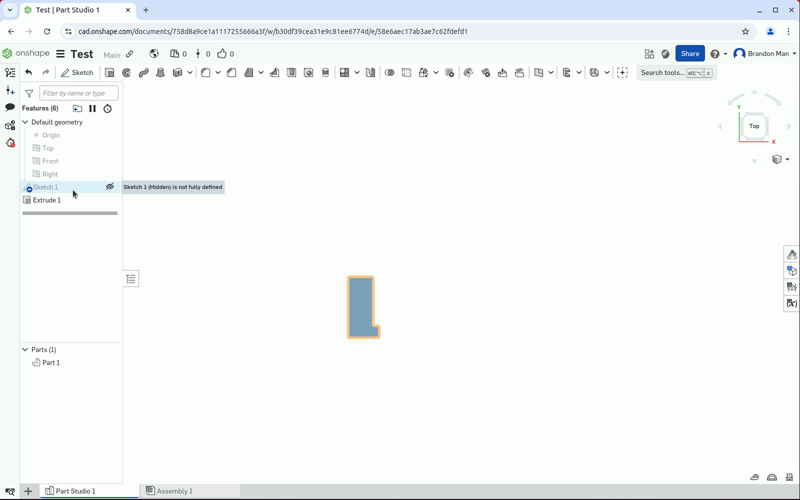
click(73, 189)
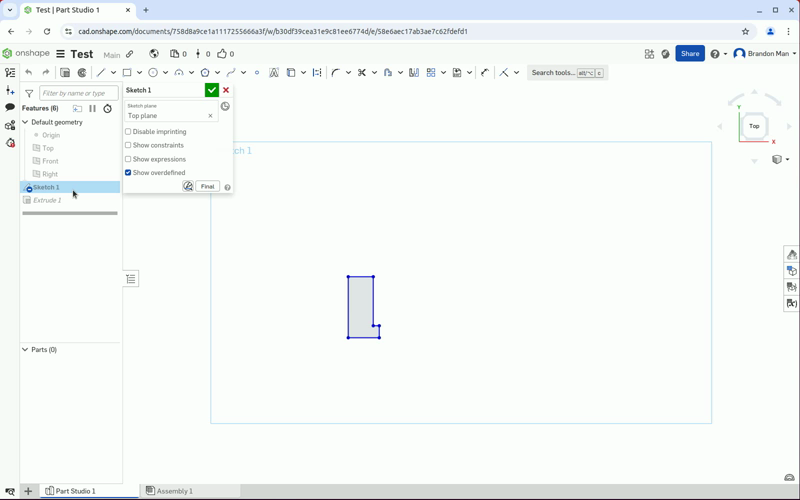
mouse_move(229, 92)
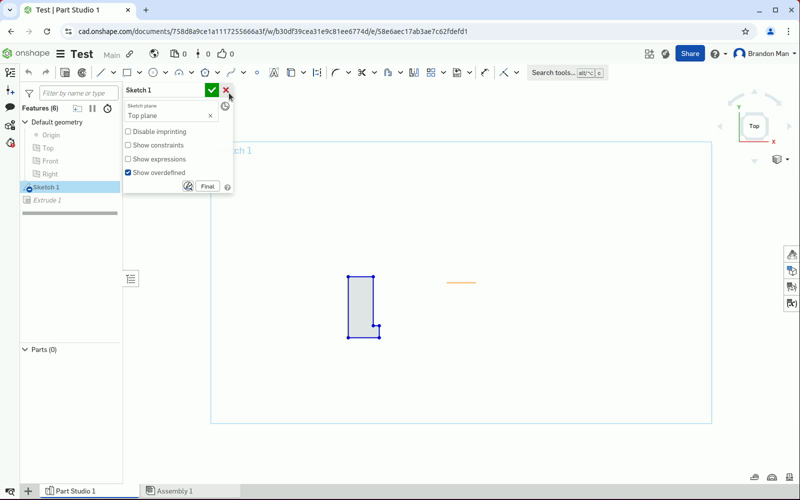
click(229, 92)
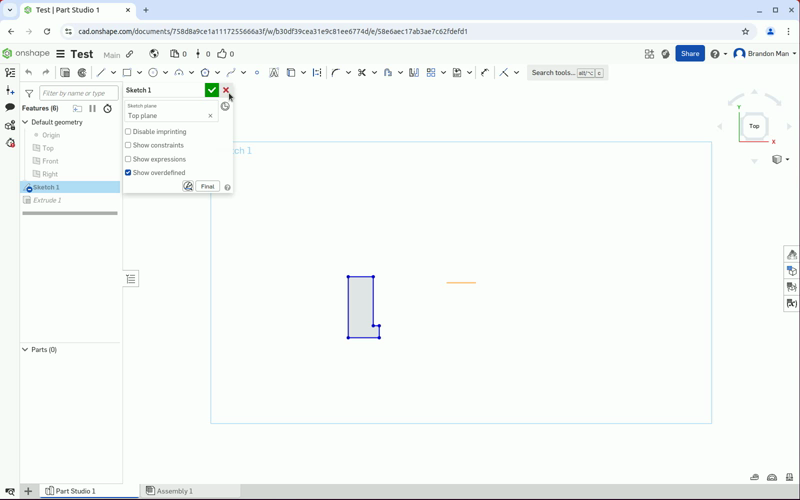
key(shift+s)
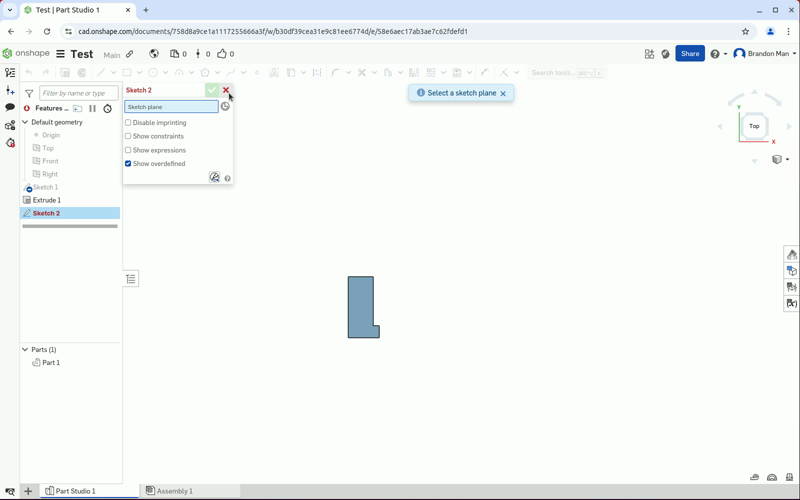
mouse_move(73, 150)
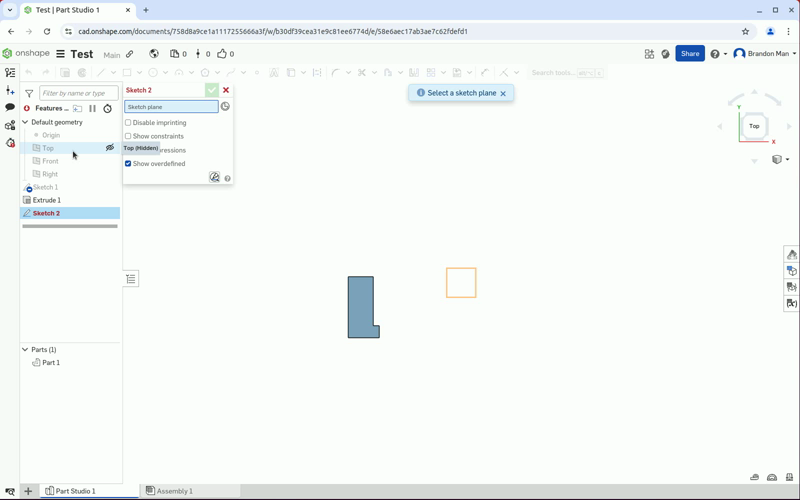
click(73, 150)
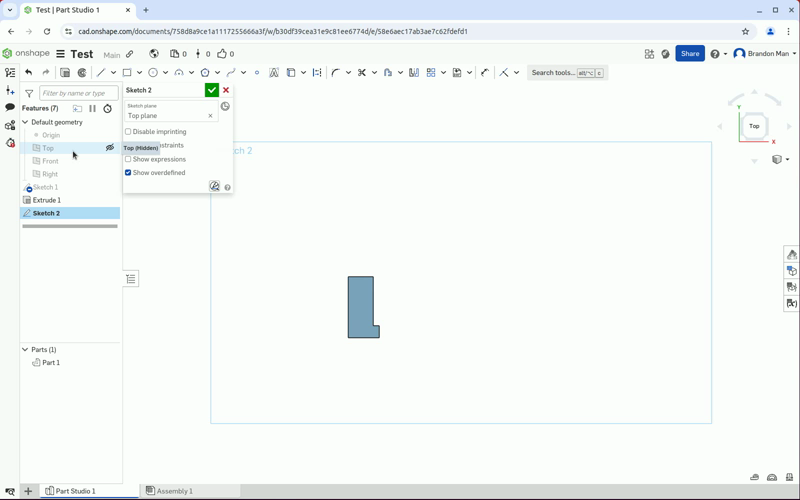
mouse_move(73, 352)
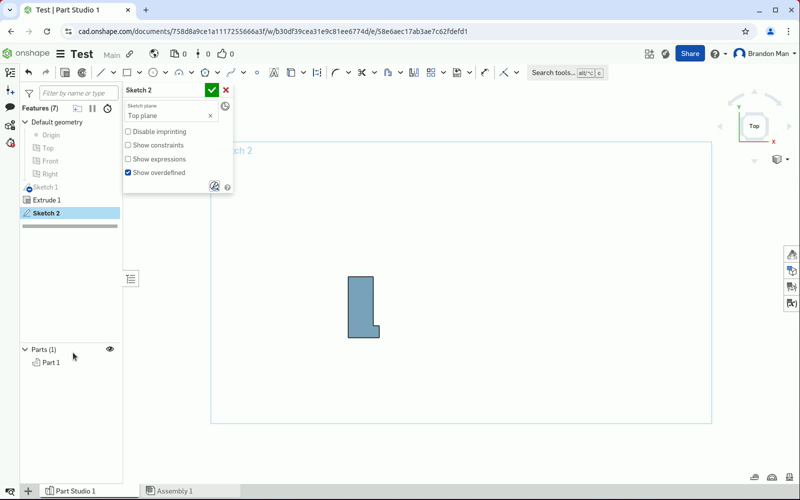
key(y)
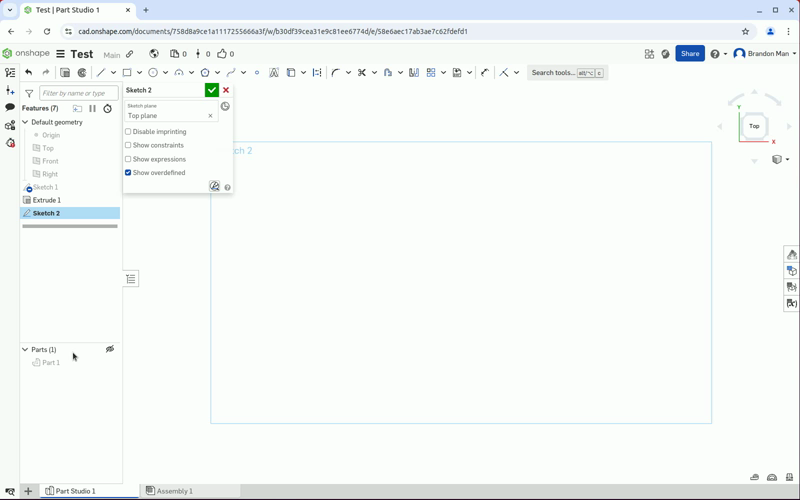
key(l)
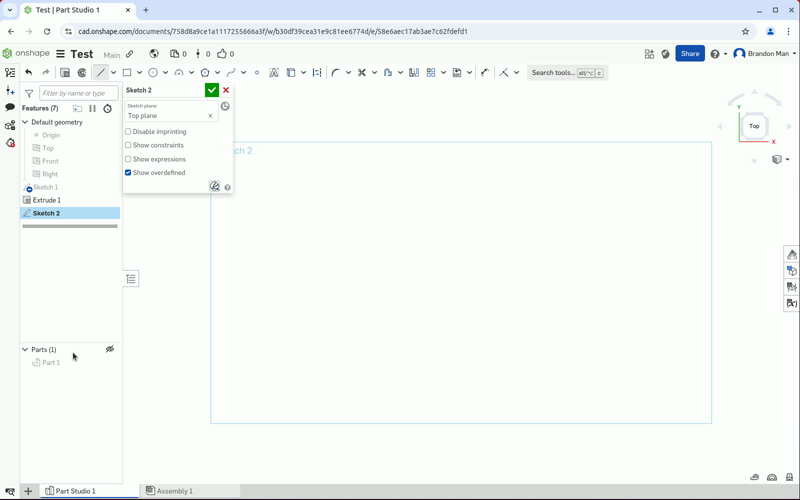
key_down(shift)
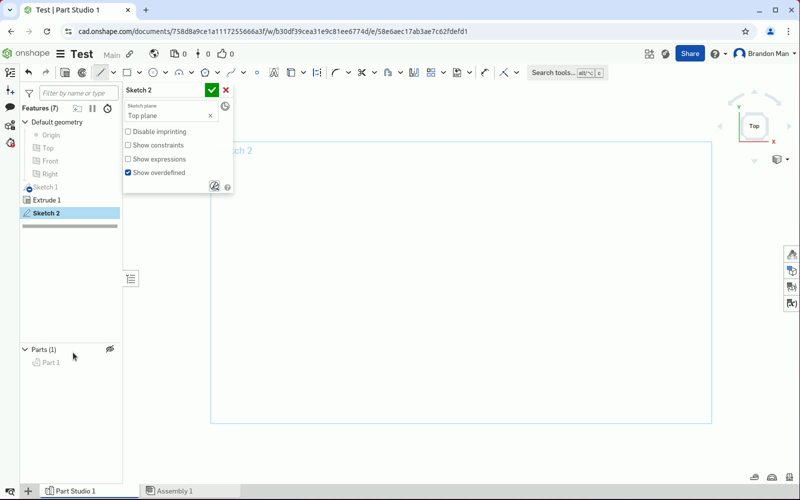
mouse_move(372, 326)
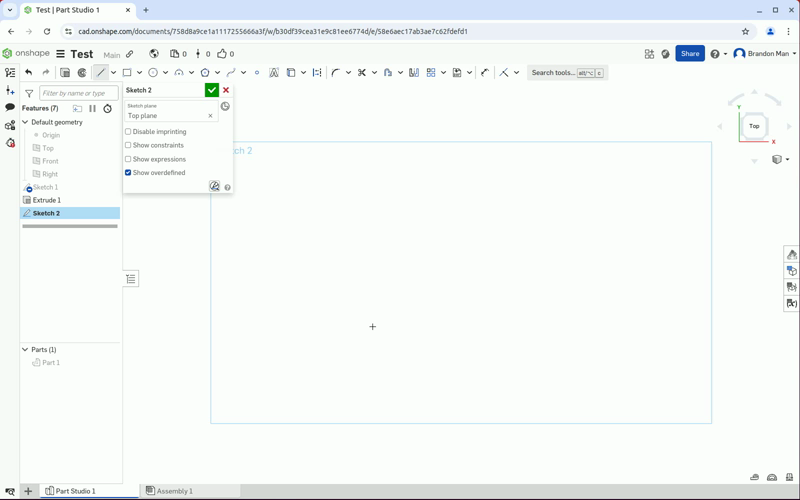
click(372, 326)
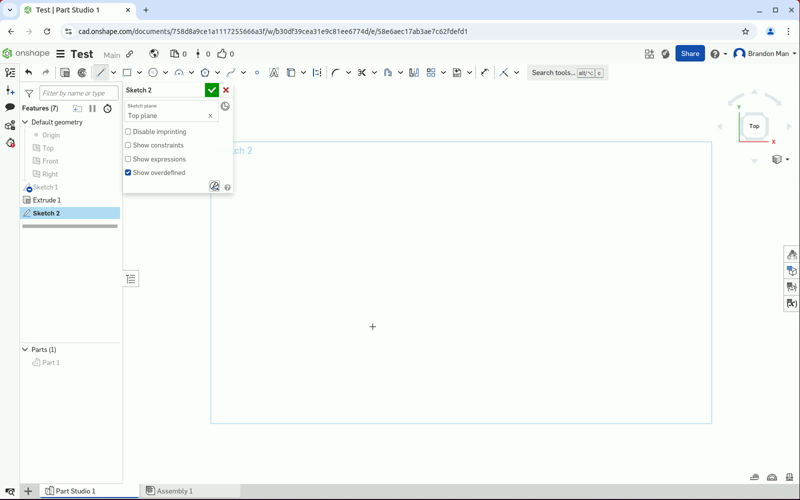
key_up(shift)
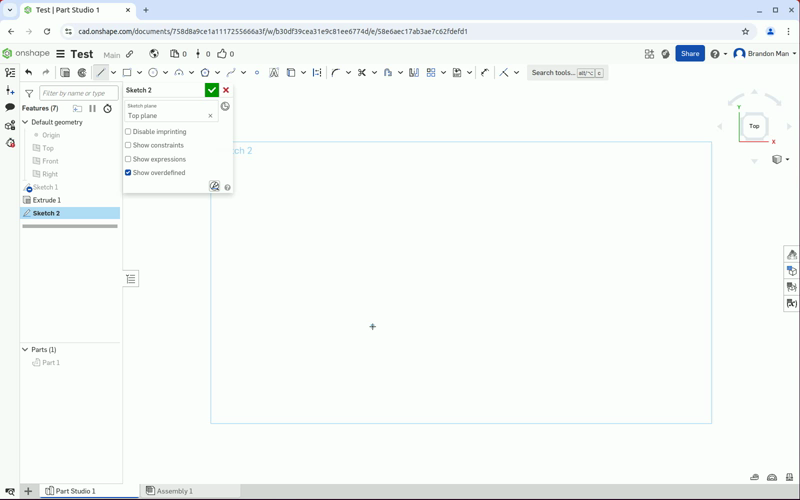
key_down(shift)
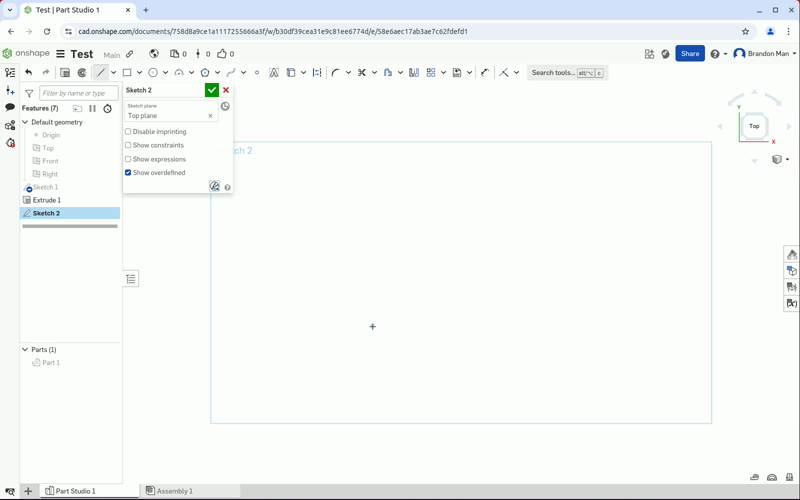
mouse_move(402, 326)
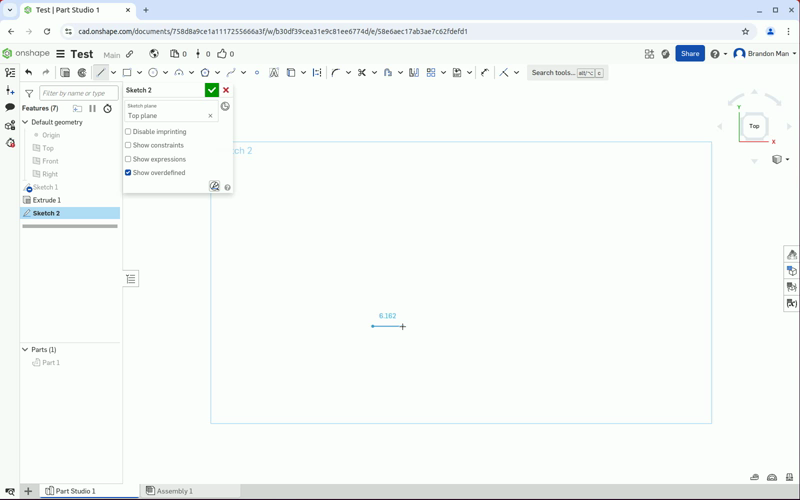
mouse_move(378, 326)
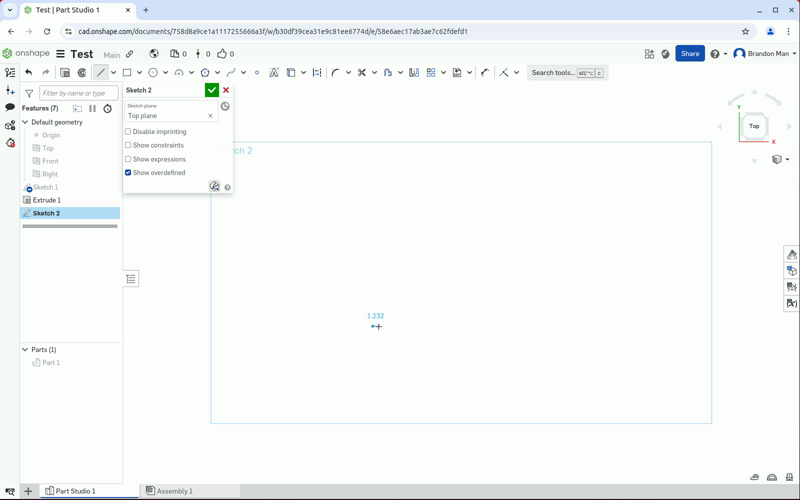
scroll(6)
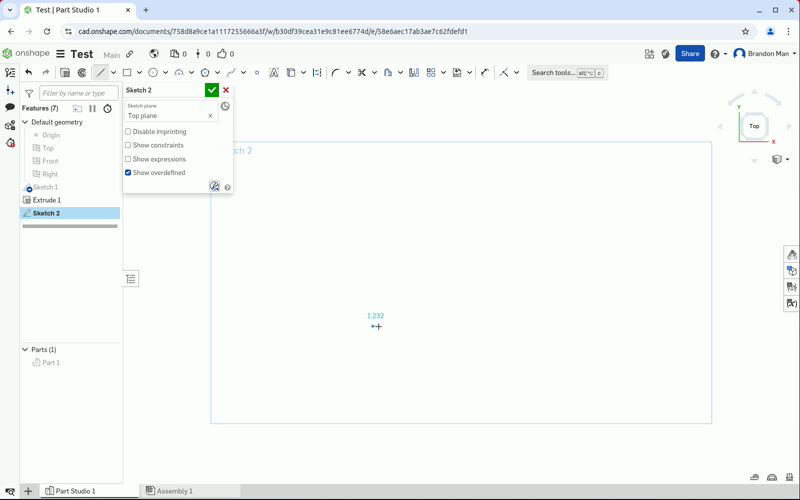
scroll(6)
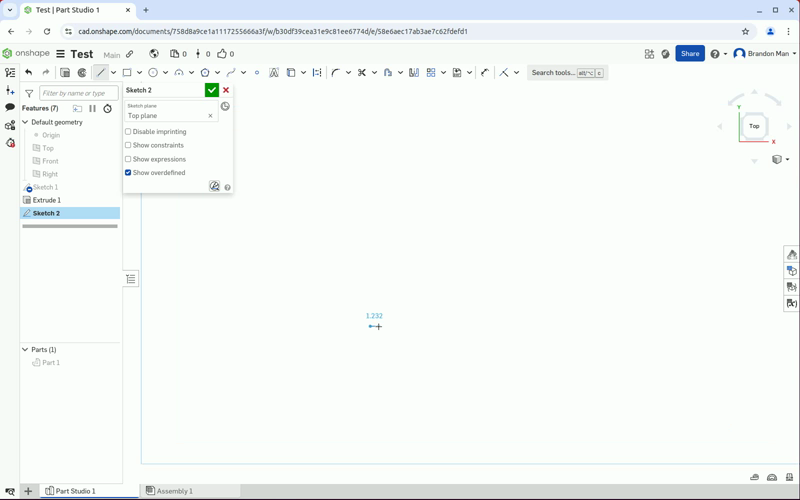
scroll(6)
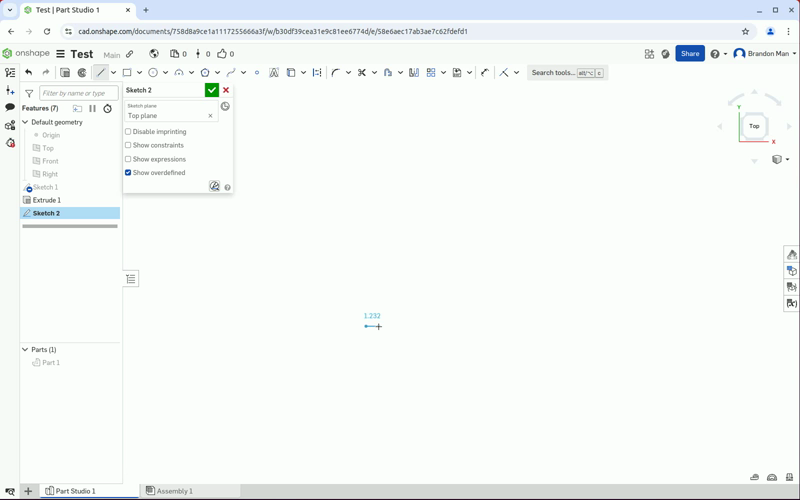
scroll(6)
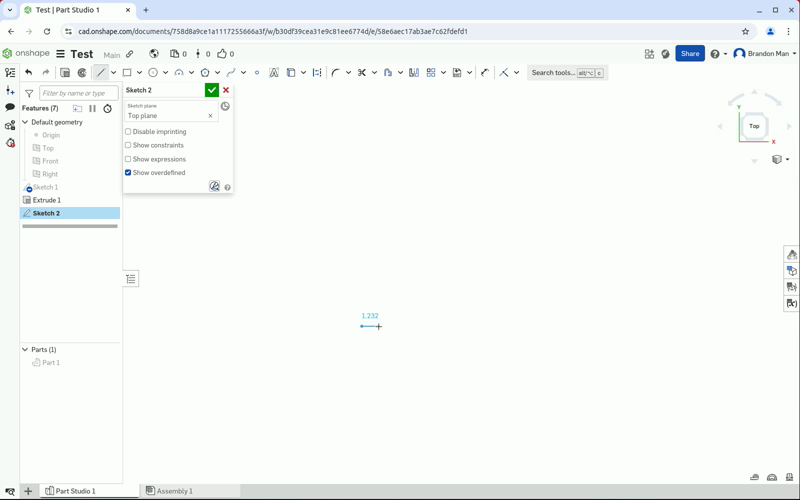
scroll(6)
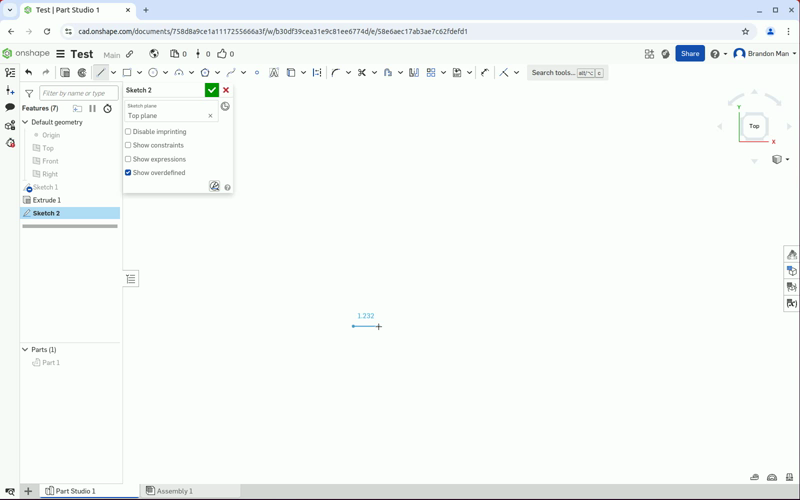
scroll(6)
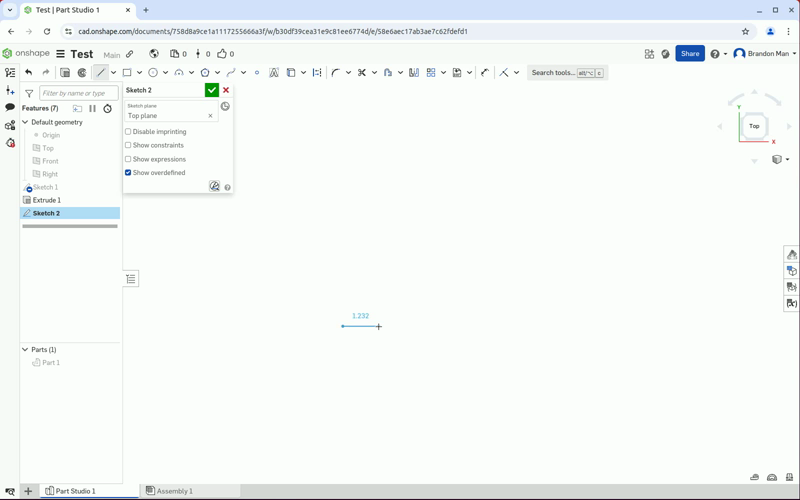
scroll(6)
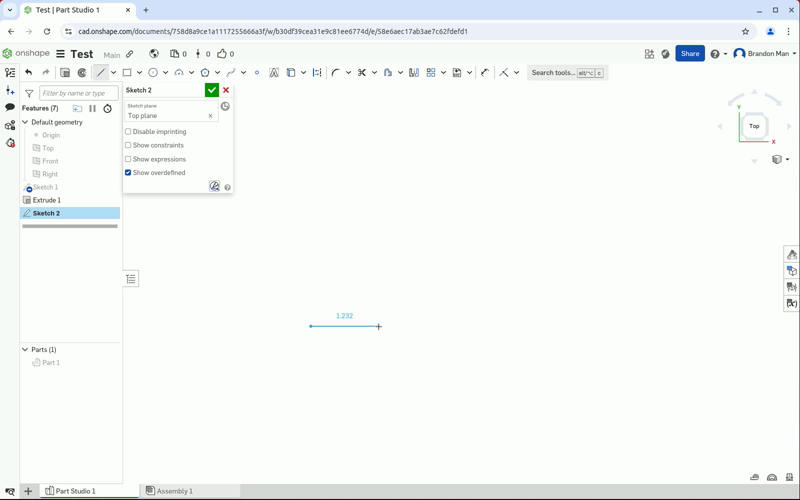
click(378, 326)
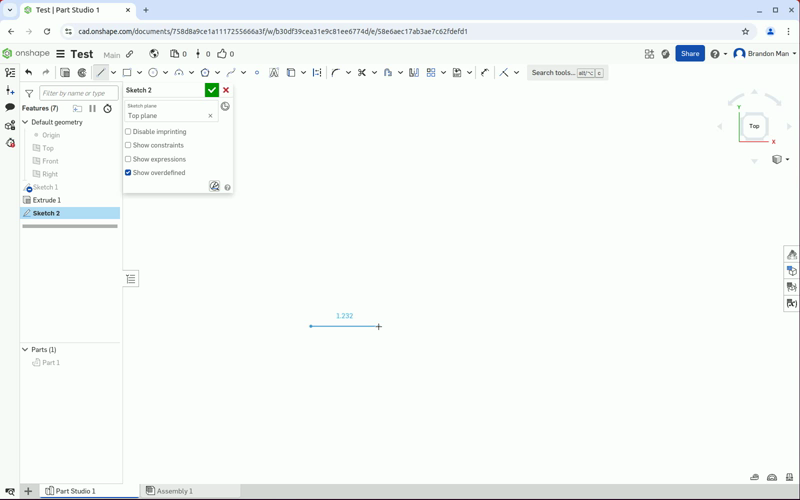
scroll(-6)
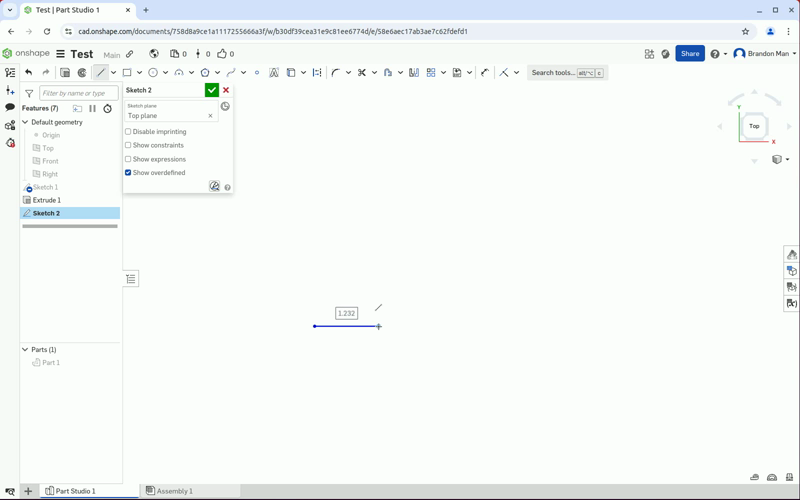
scroll(-6)
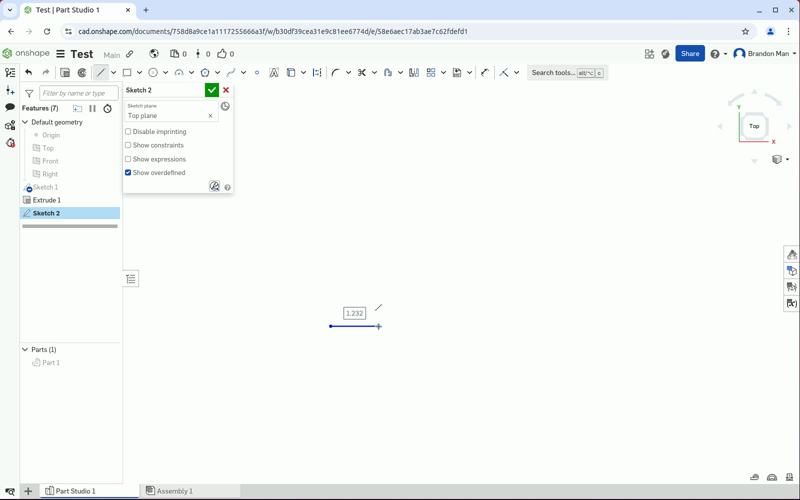
scroll(-6)
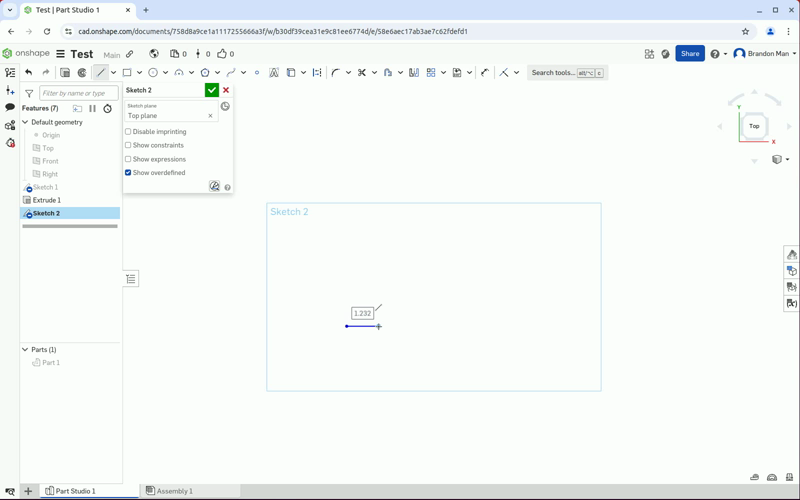
scroll(-6)
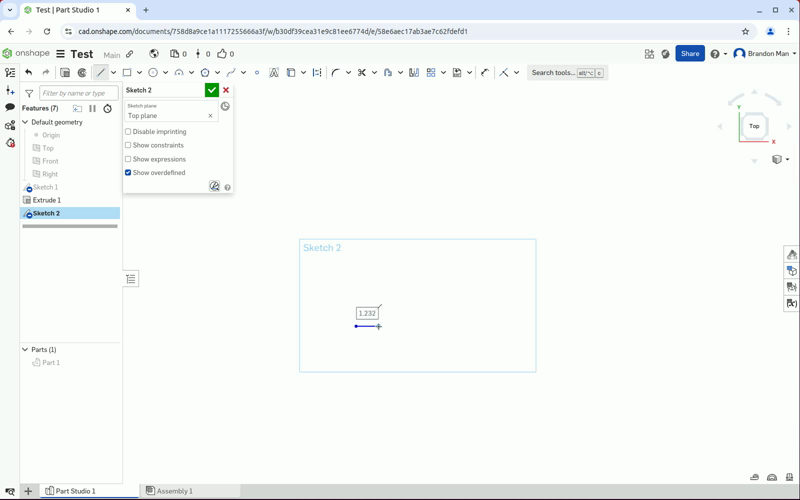
scroll(-6)
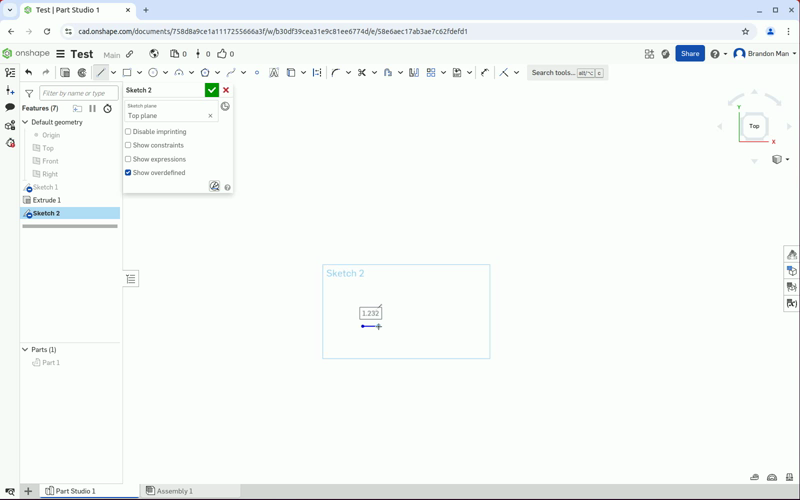
scroll(-6)
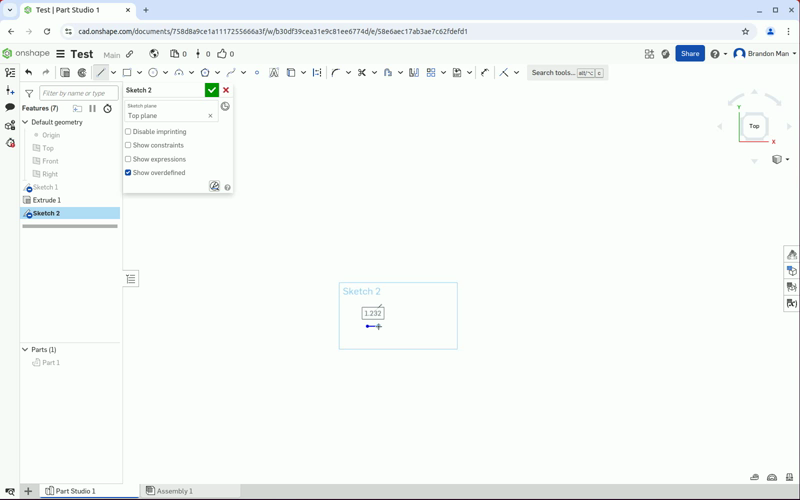
scroll(-6)
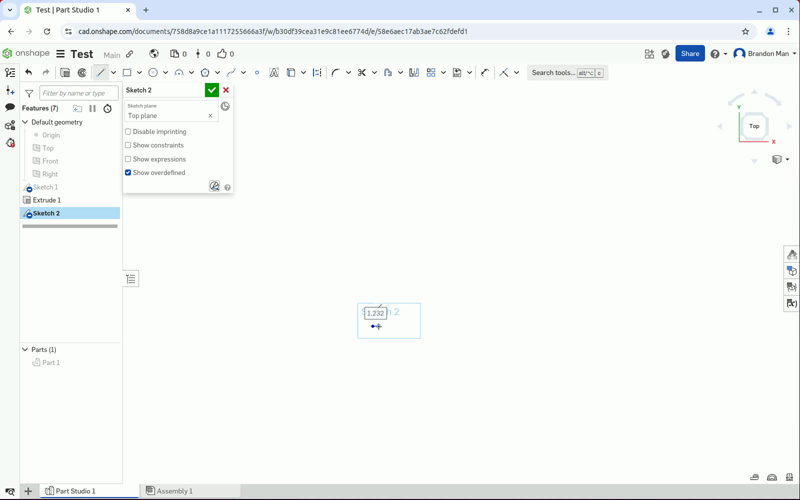
key_up(shift)
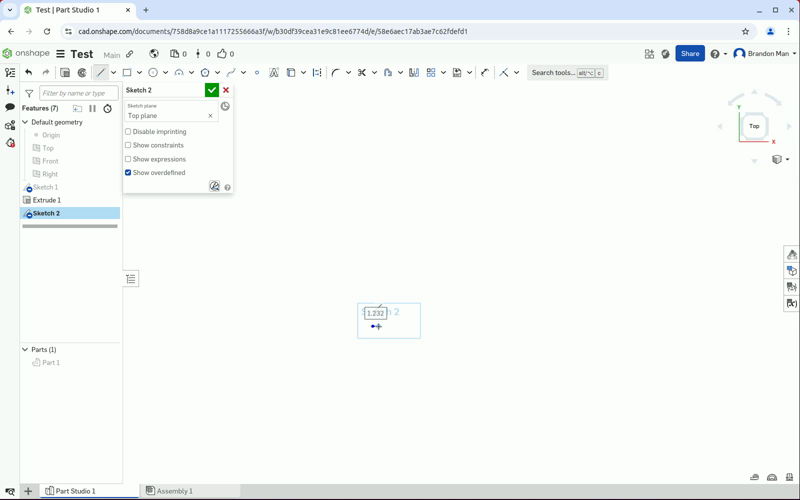
key_down(shift)
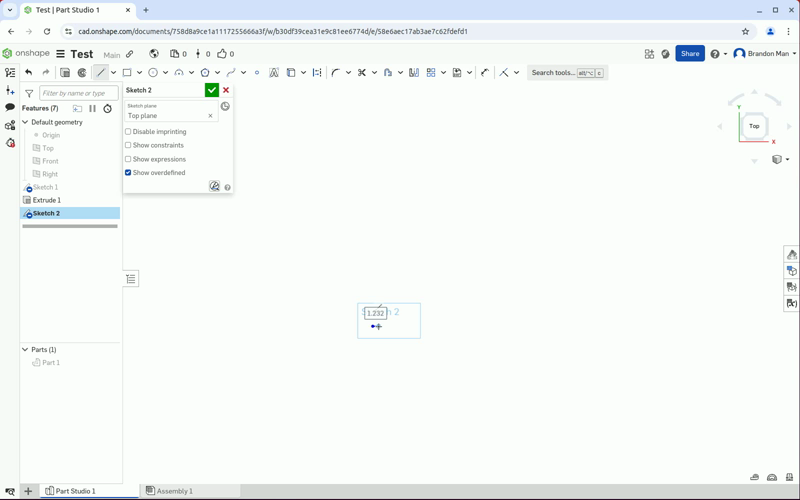
mouse_move(478, 326)
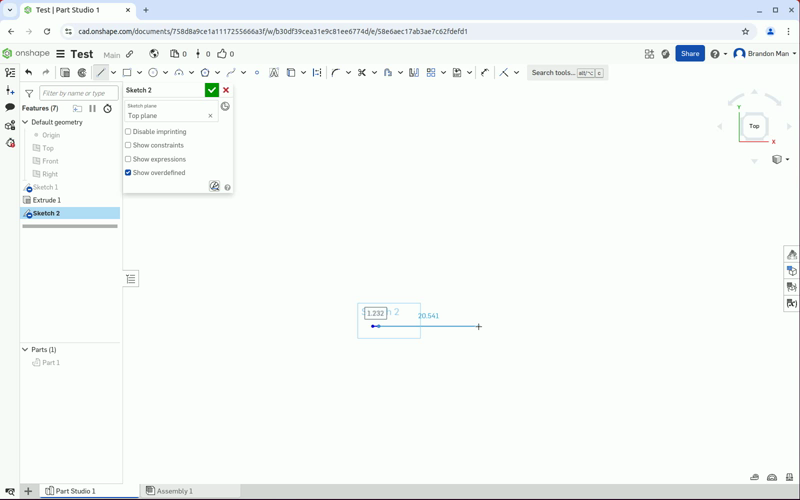
click(478, 326)
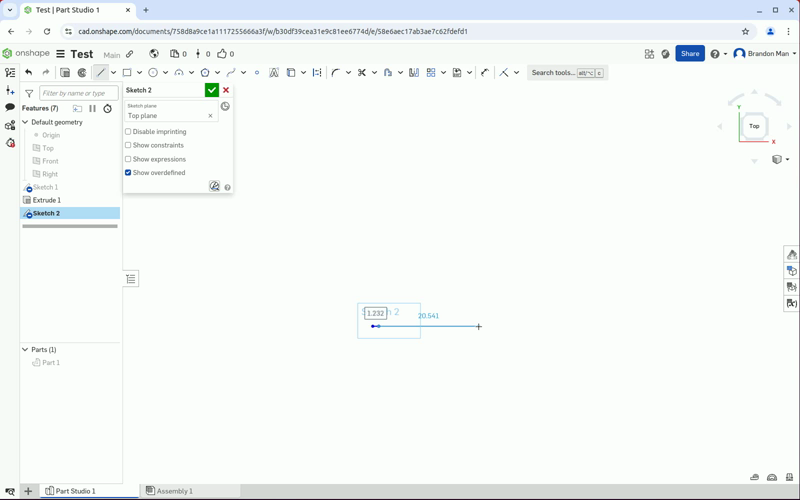
key_up(shift)
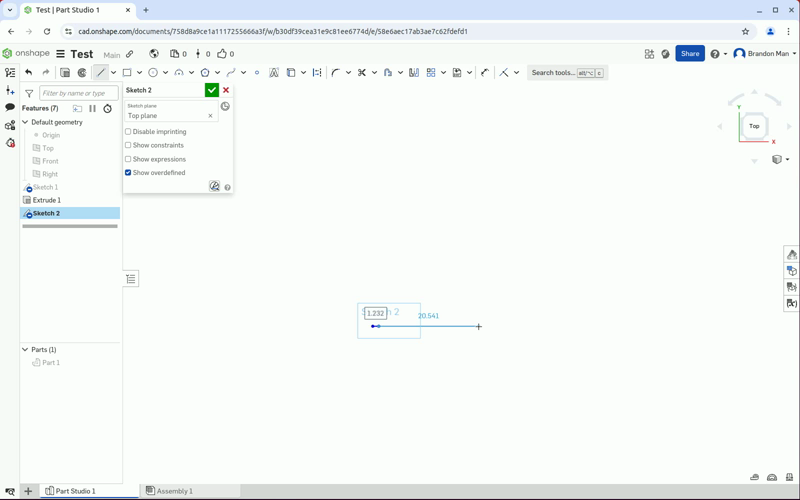
key_down(shift)
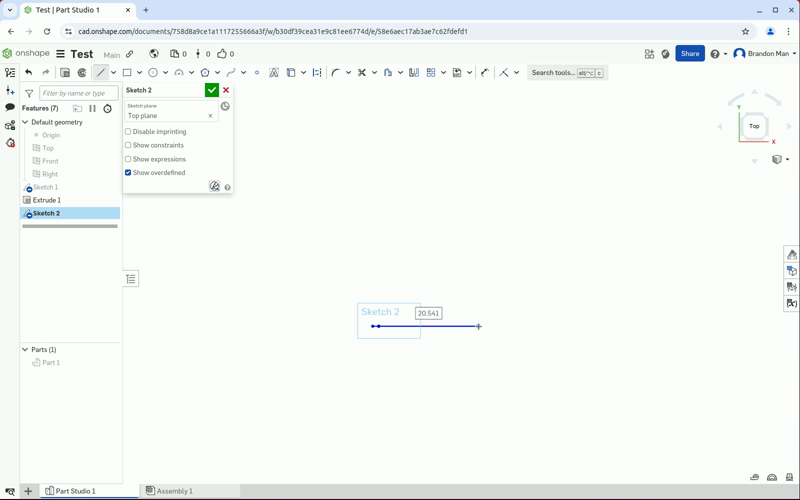
mouse_move(478, 248)
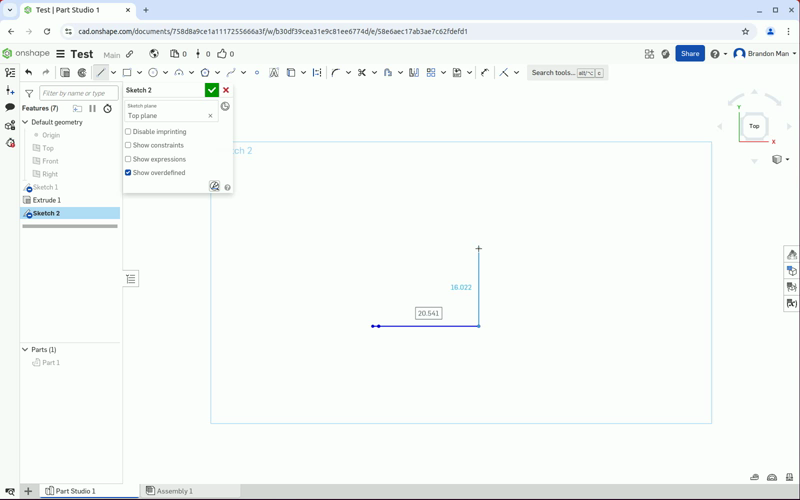
click(478, 248)
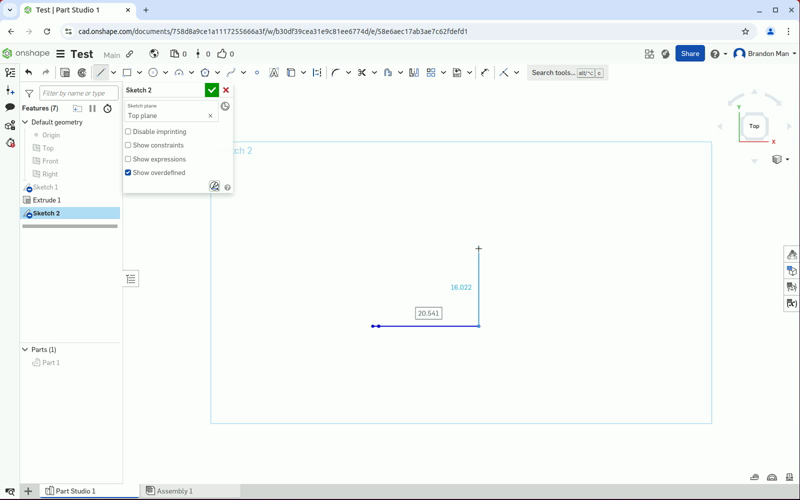
key_up(shift)
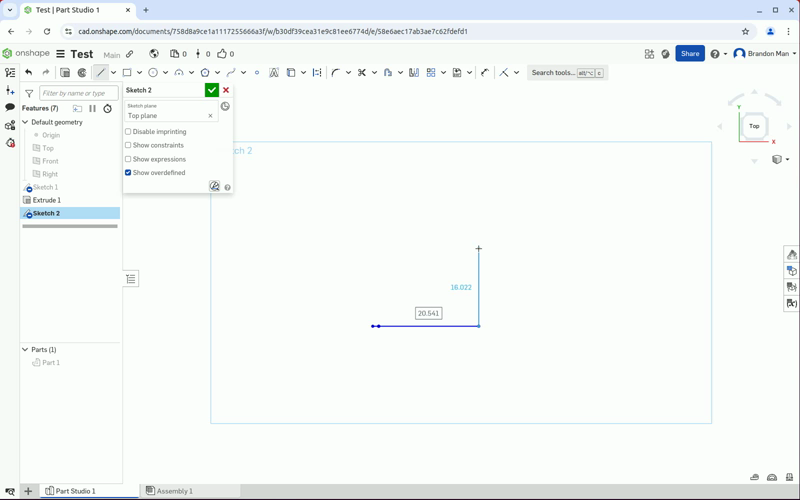
key_down(shift)
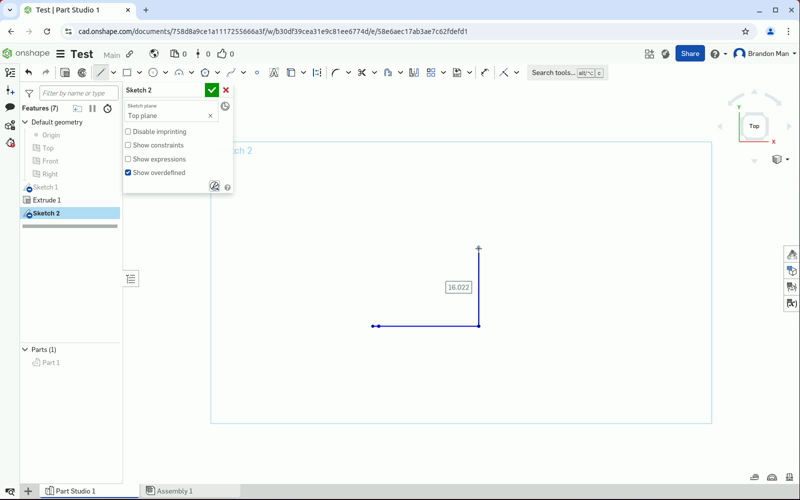
mouse_move(372, 248)
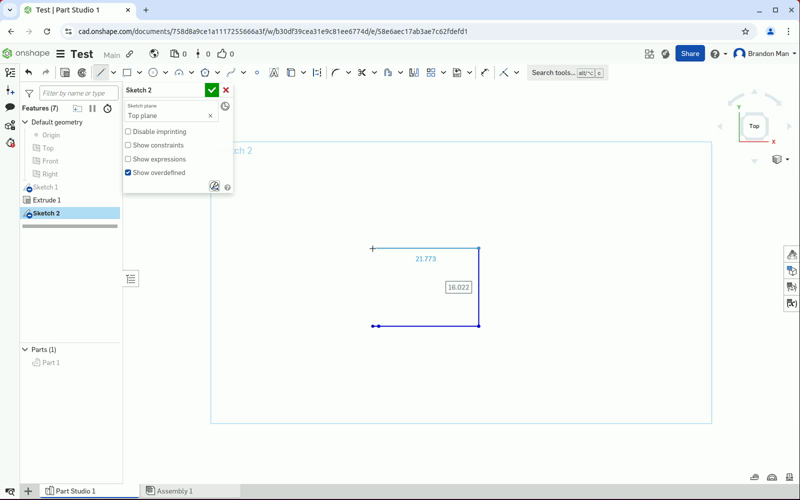
click(372, 248)
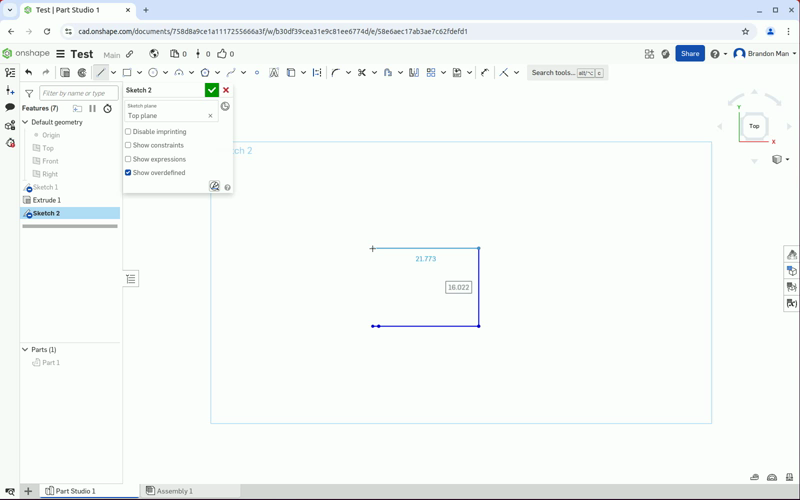
key_up(shift)
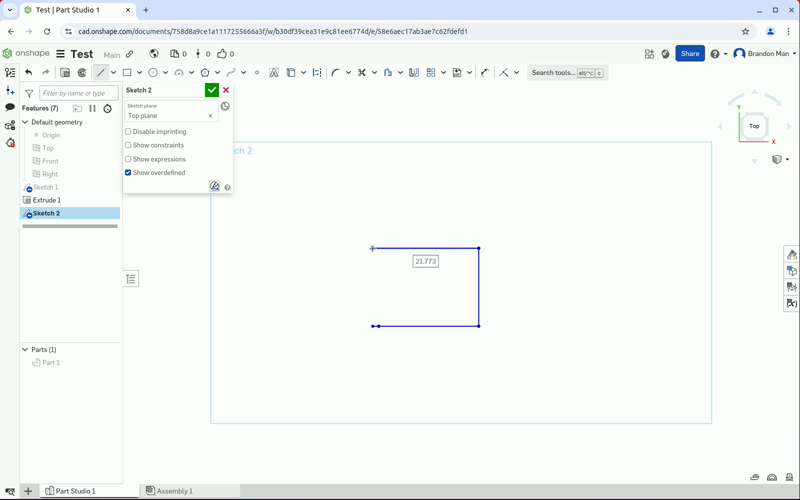
key_down(shift)
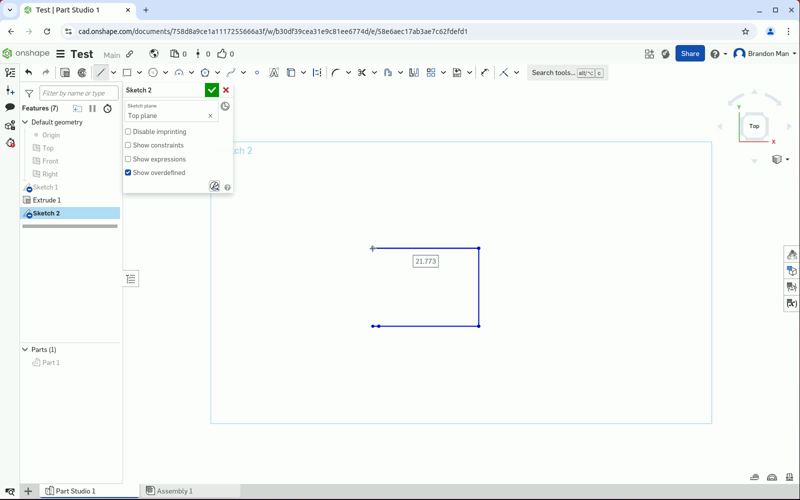
mouse_move(402, 248)
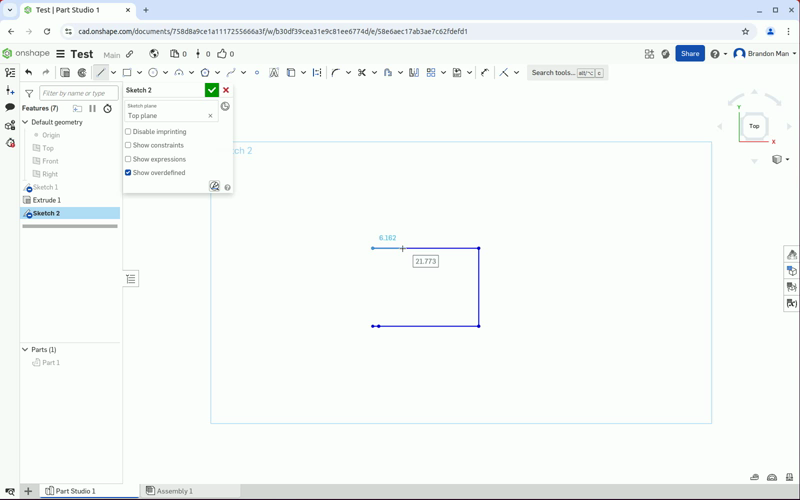
mouse_move(372, 277)
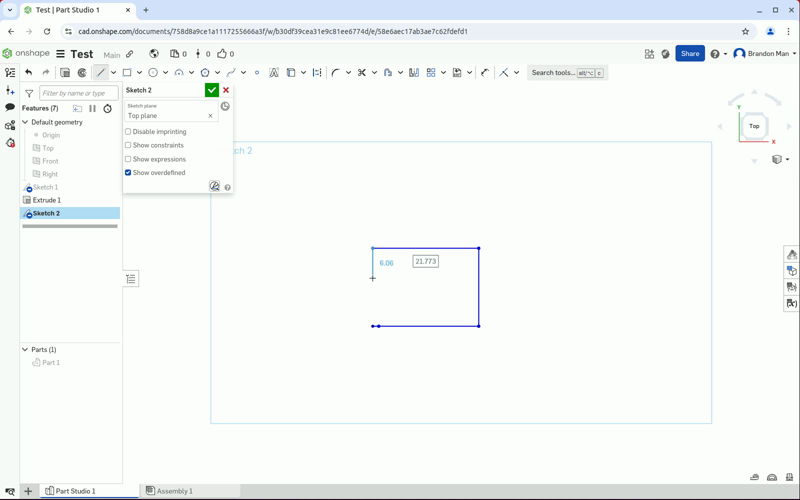
click(372, 277)
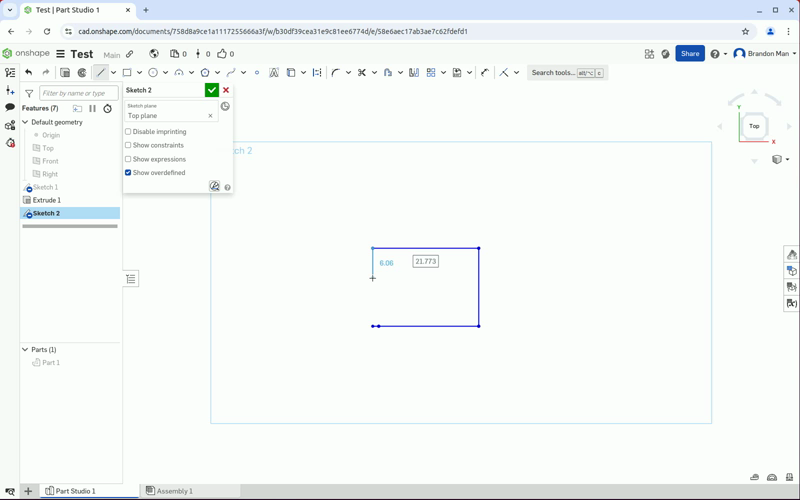
key_up(shift)
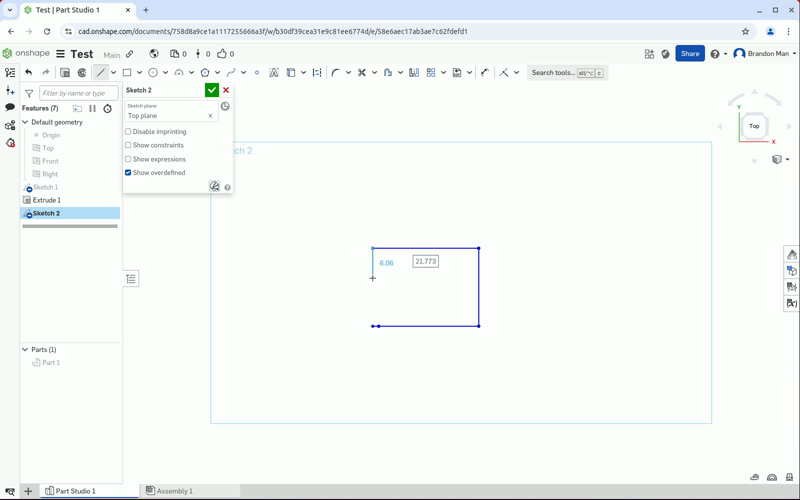
mouse_move(402, 277)
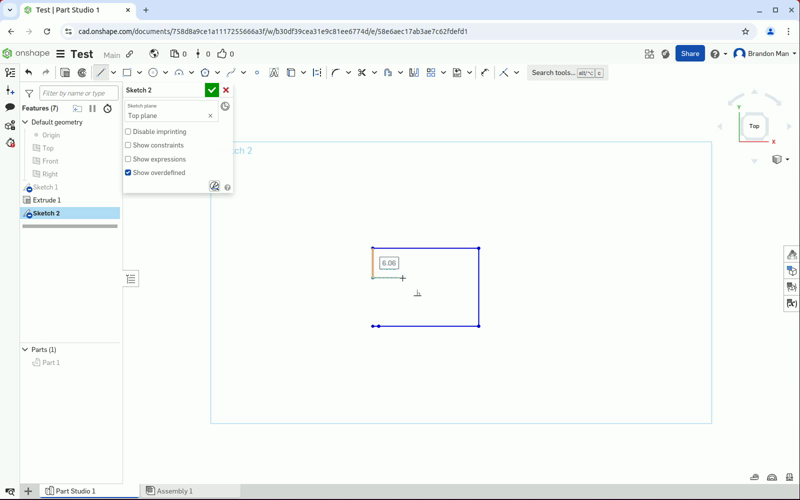
key_down(shift)
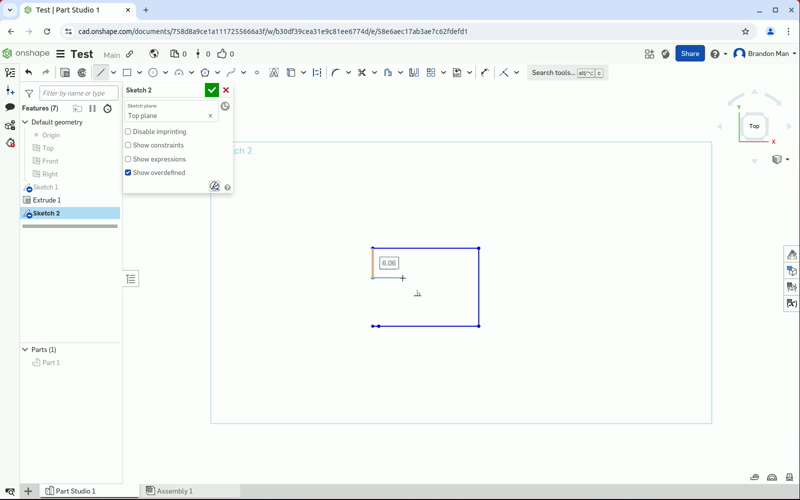
mouse_move(372, 326)
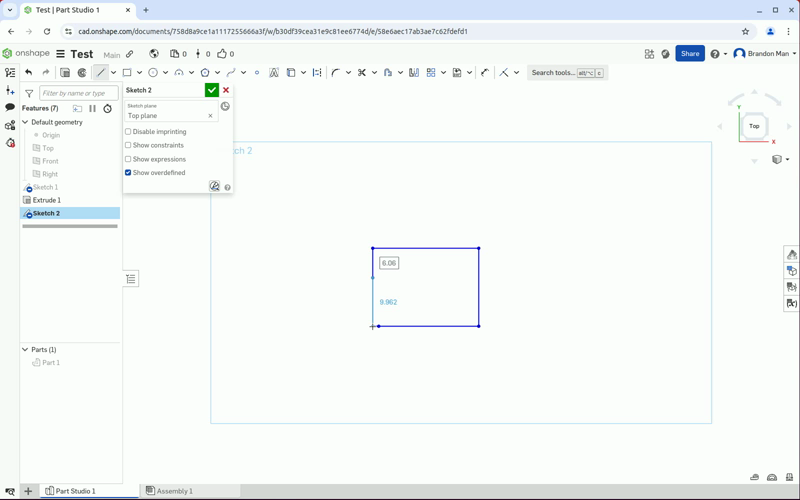
key_up(shift)
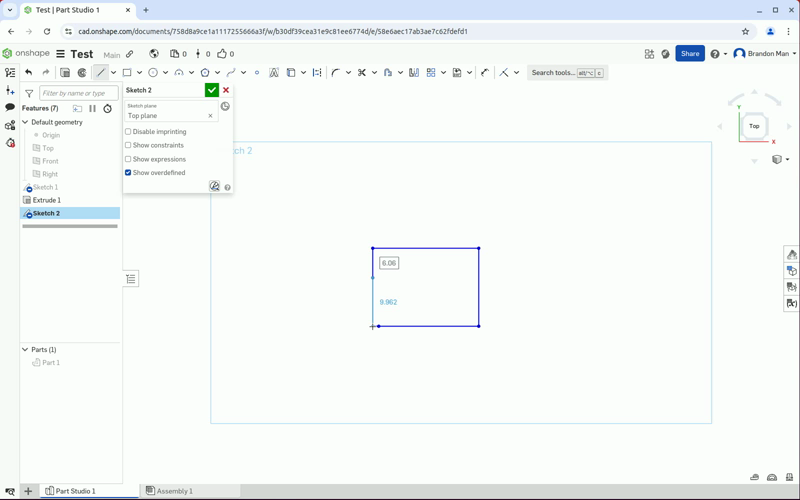
click(372, 326)
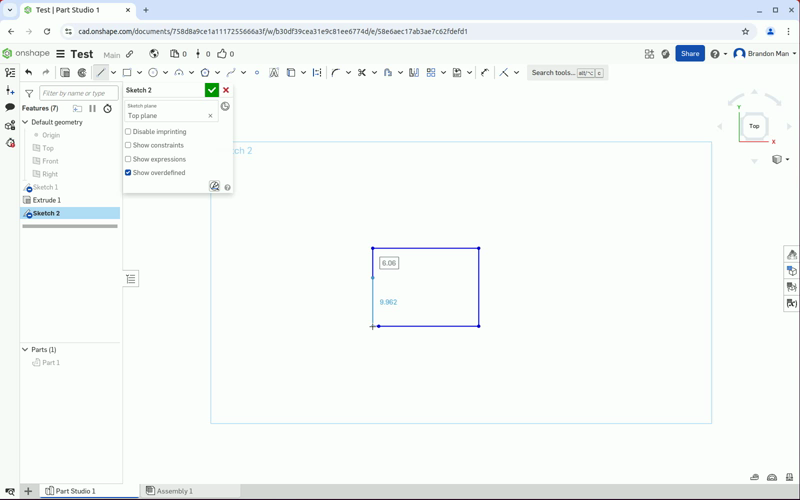
key(esc)
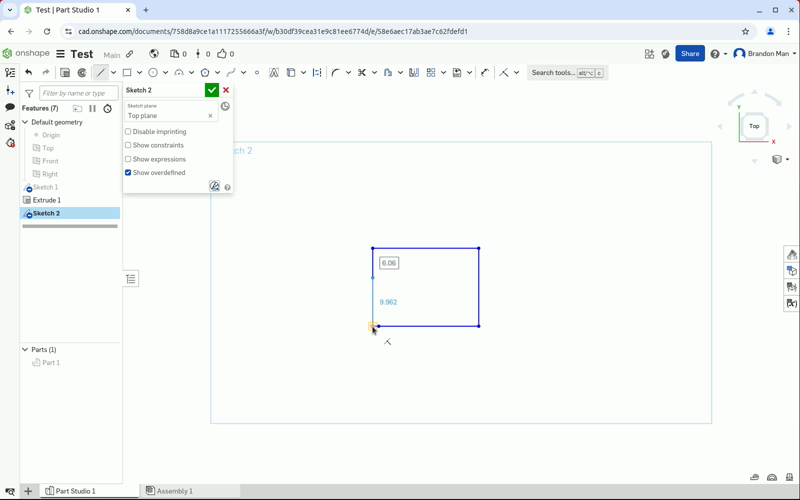
key(c)
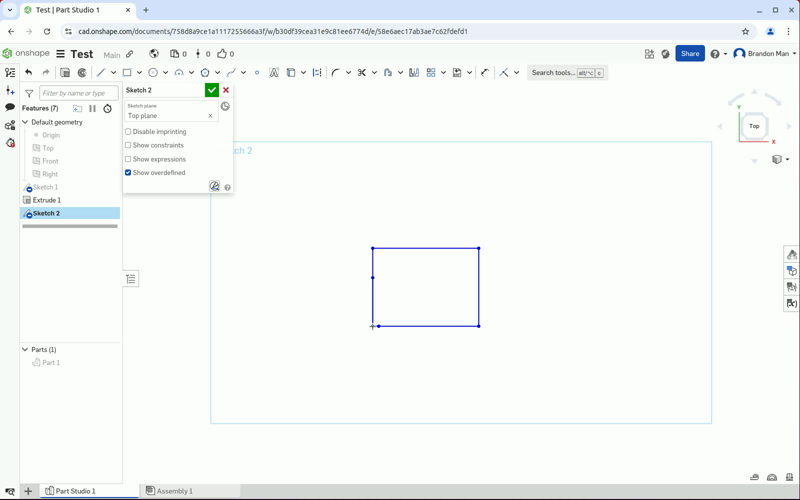
key_down(shift)
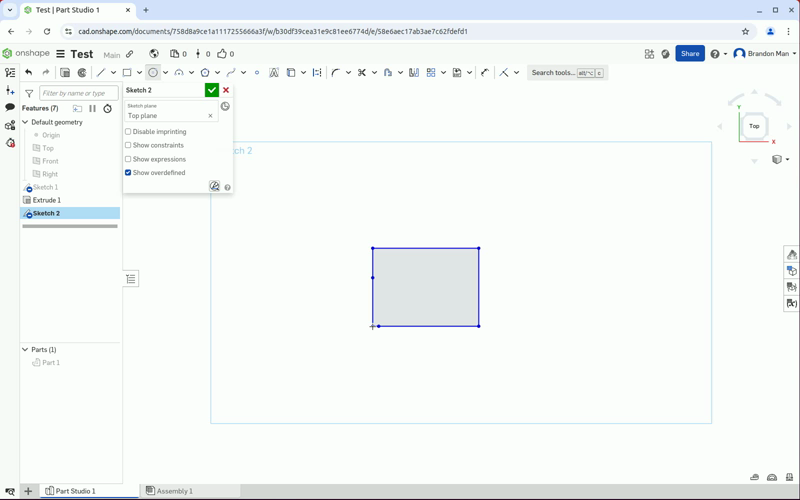
mouse_move(390, 273)
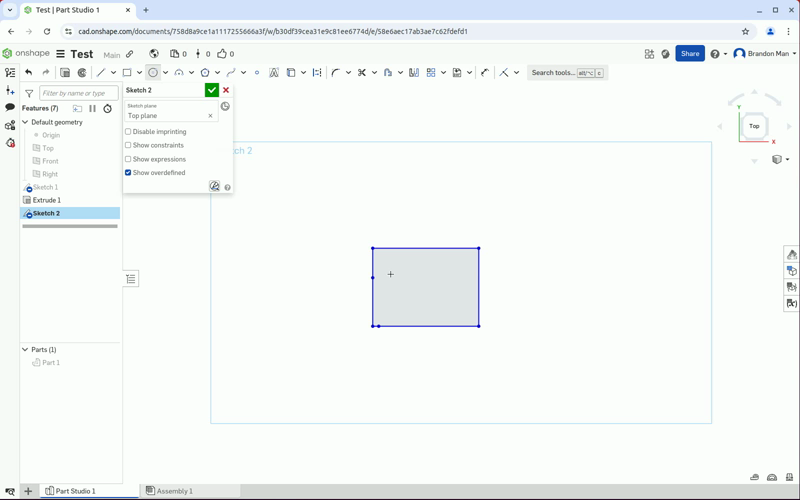
click(390, 273)
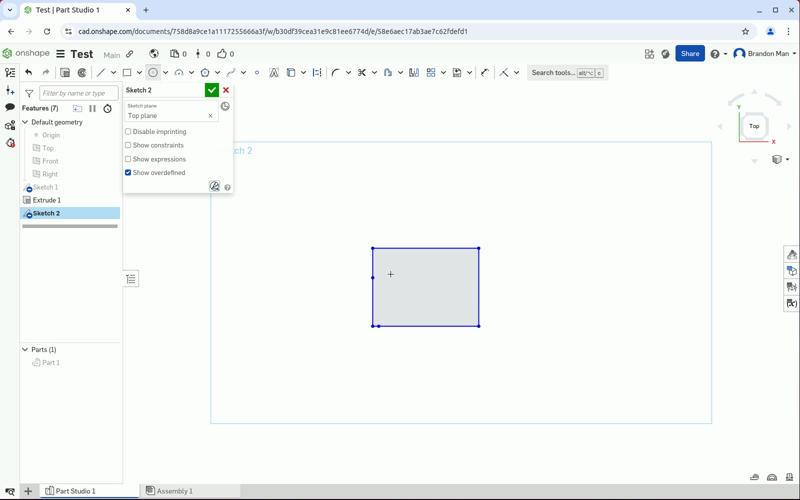
key_up(shift)
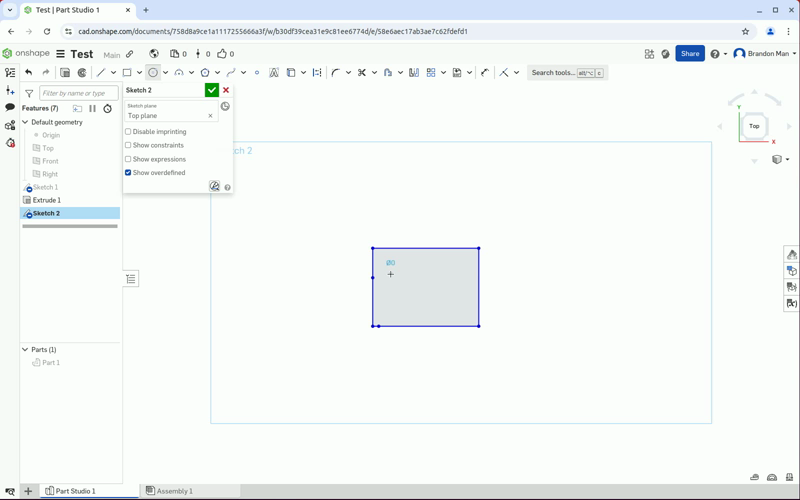
mouse_move(399, 273)
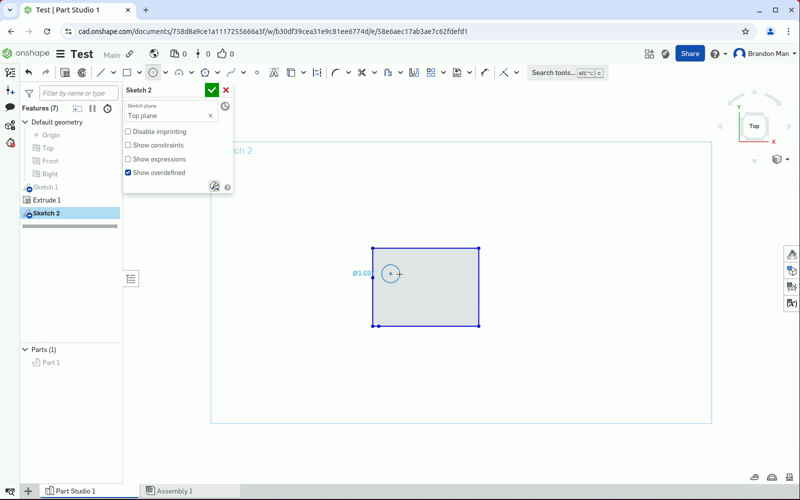
click(399, 273)
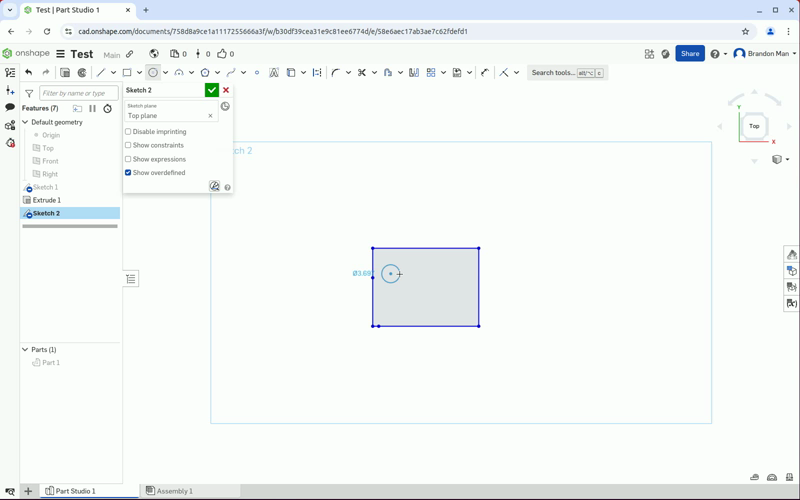
key(esc)
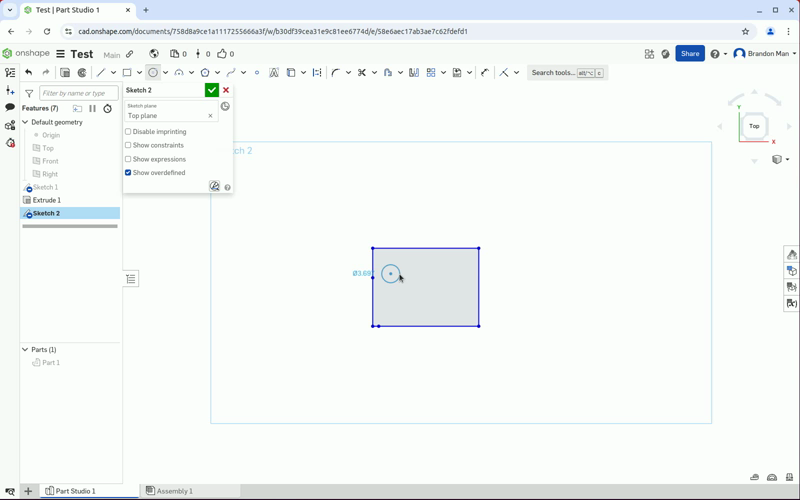
key(c)
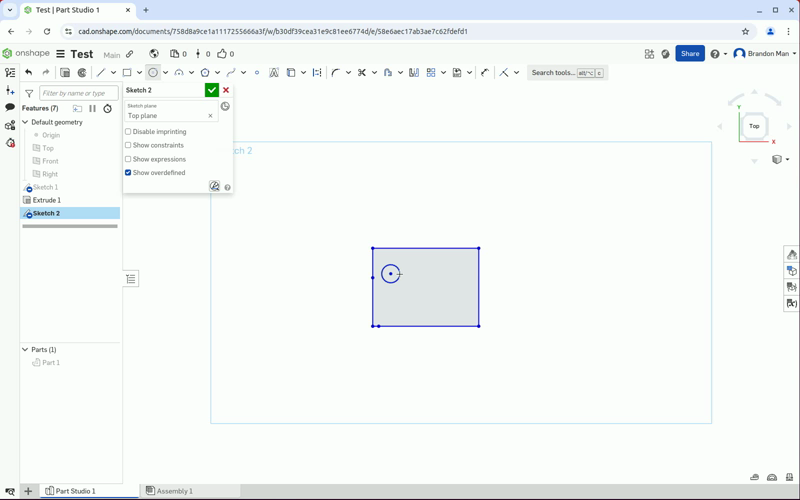
key_down(shift)
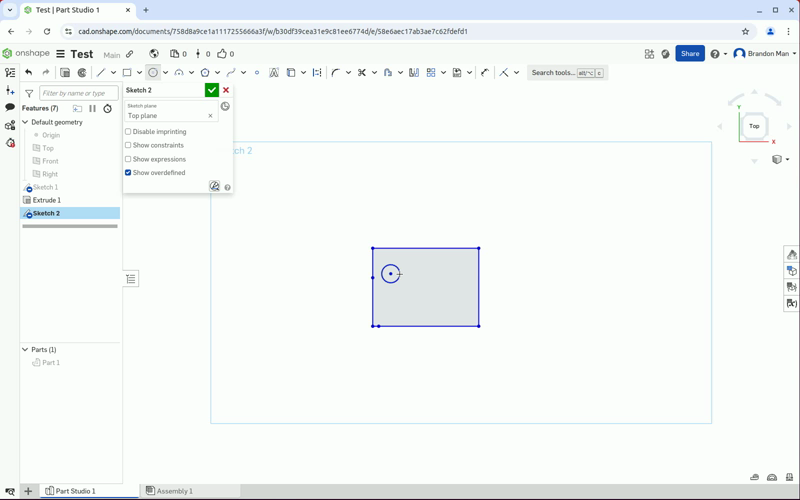
mouse_move(438, 300)
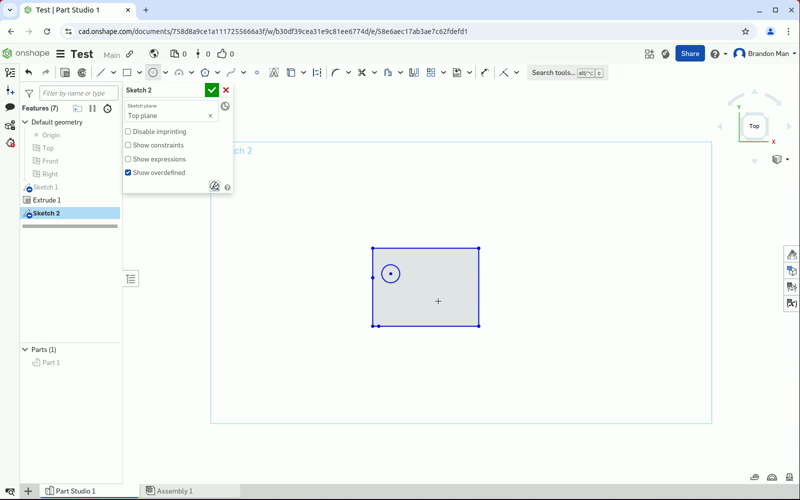
click(438, 300)
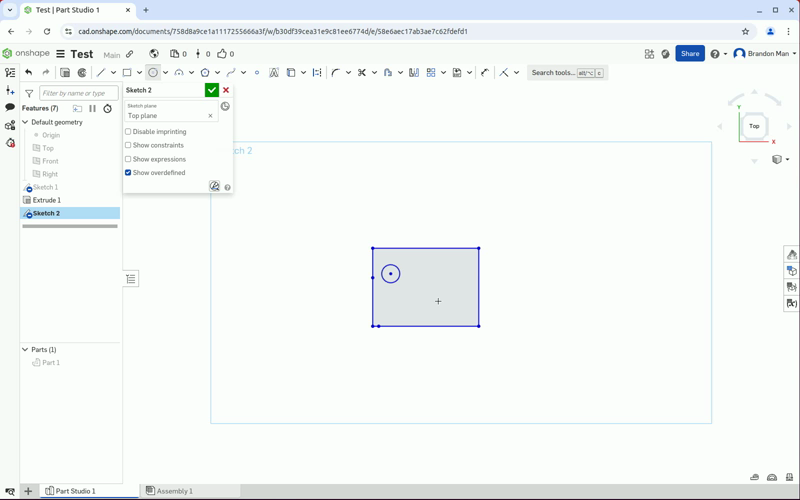
key_up(shift)
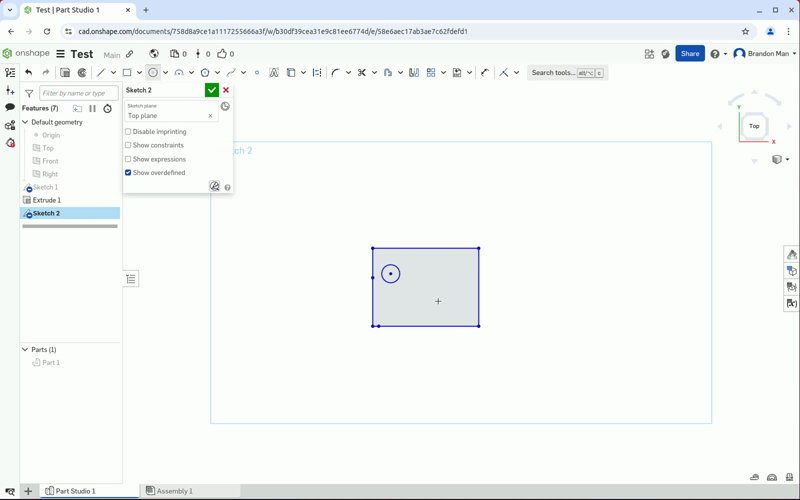
mouse_move(453, 300)
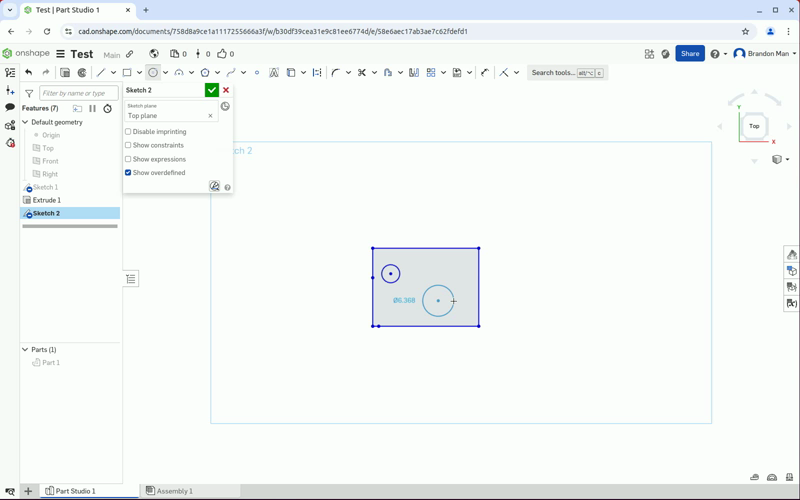
click(453, 300)
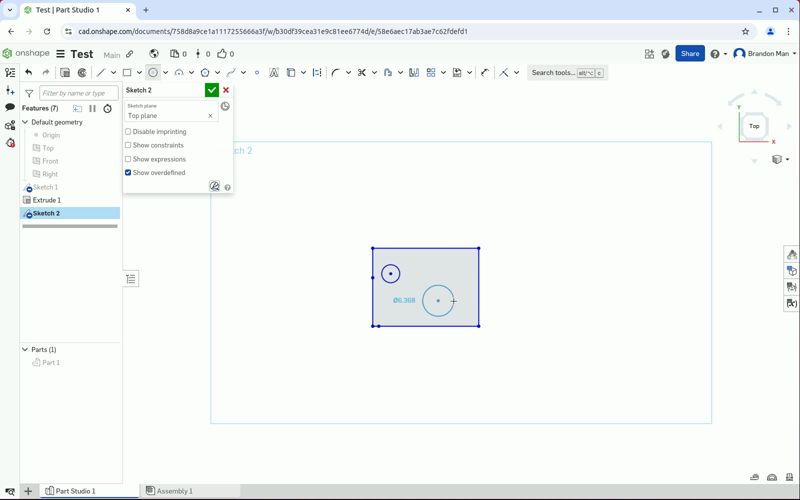
key(esc)
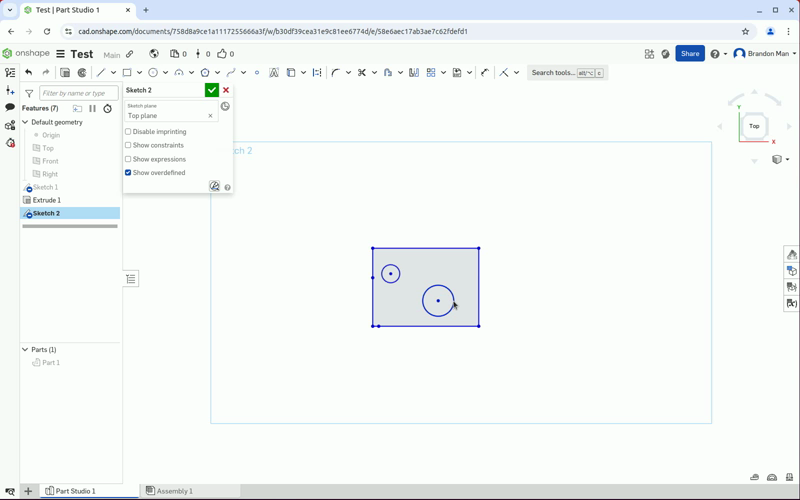
mouse_move(459, 271)
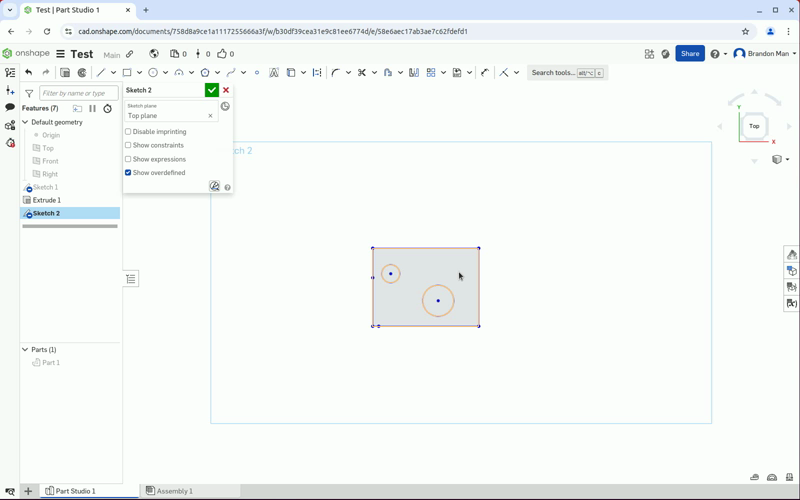
click(459, 271)
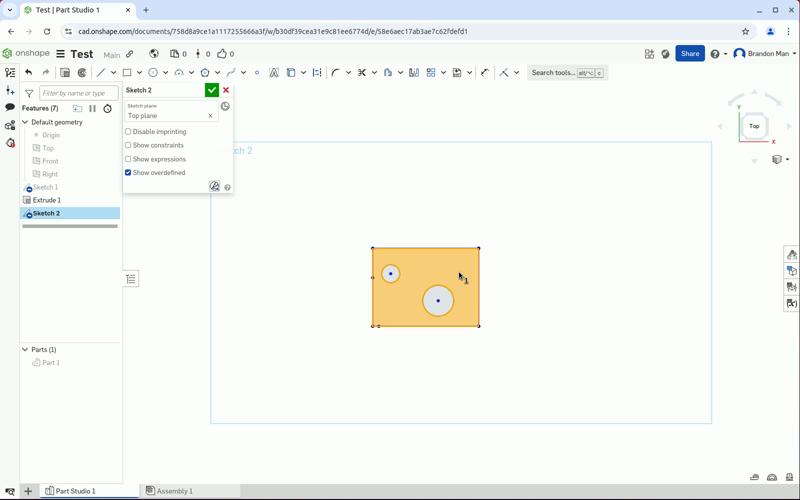
mouse_move(73, 352)
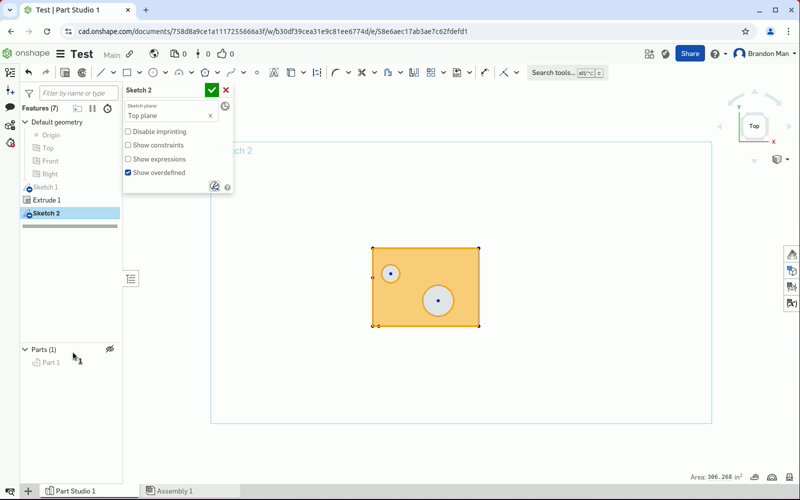
key(shift+y)
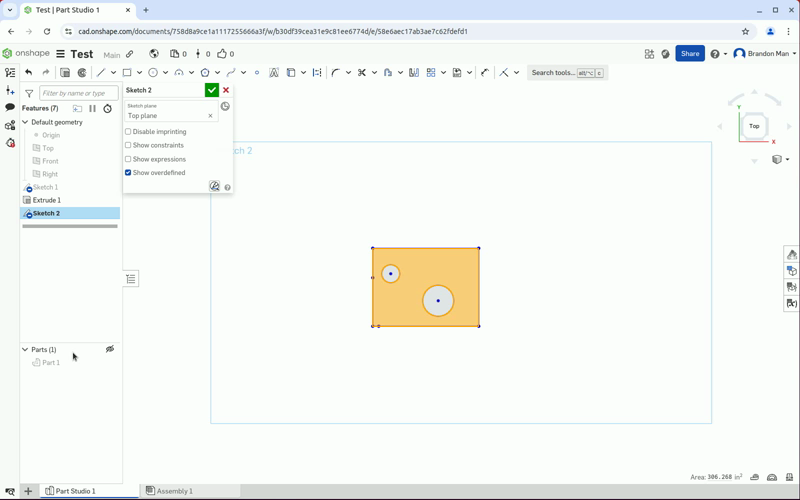
key(shift+e)
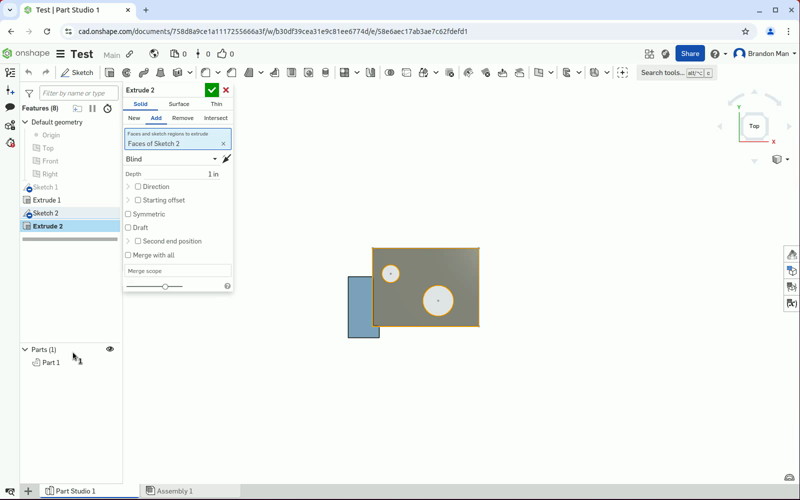
mouse_move(143, 106)
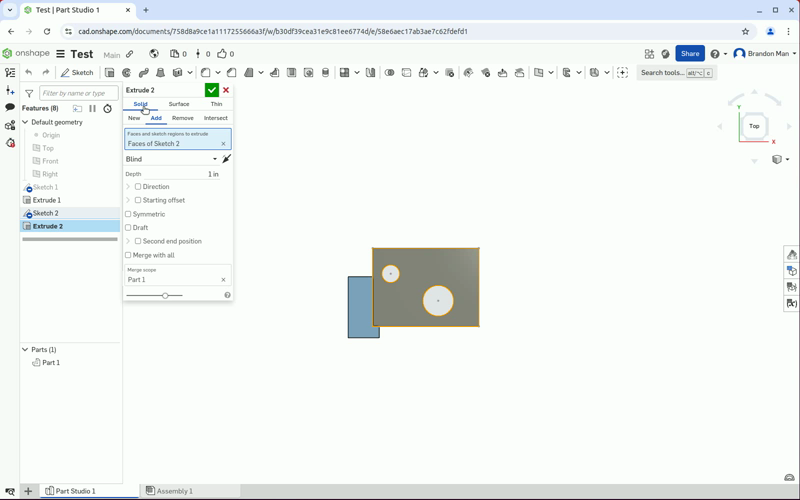
click(143, 106)
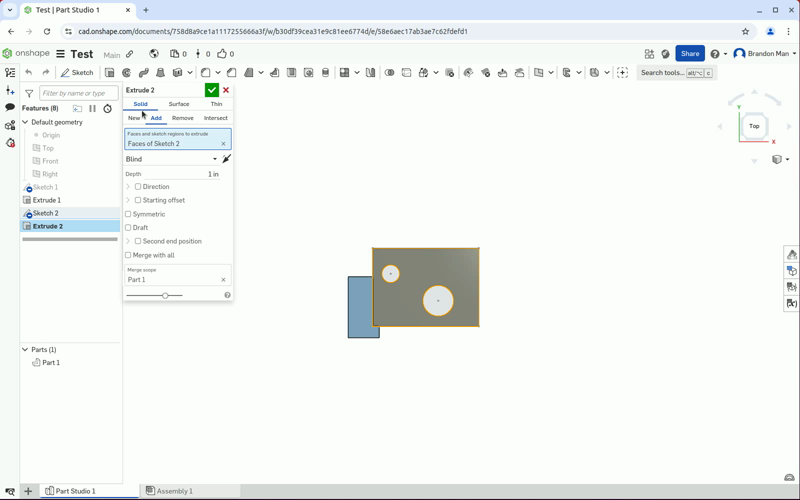
mouse_move(137, 120)
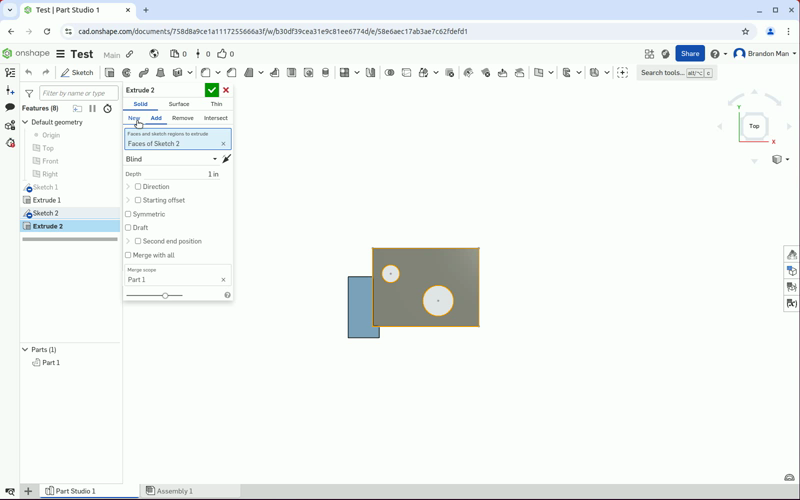
click(137, 120)
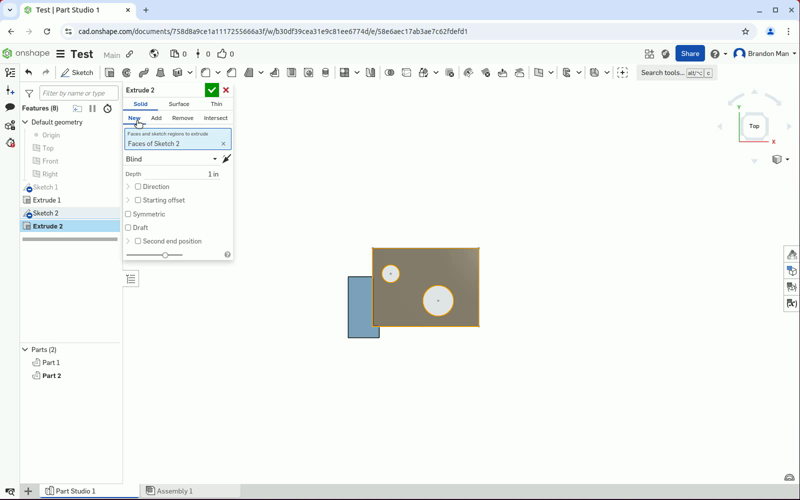
key(tab, 4)
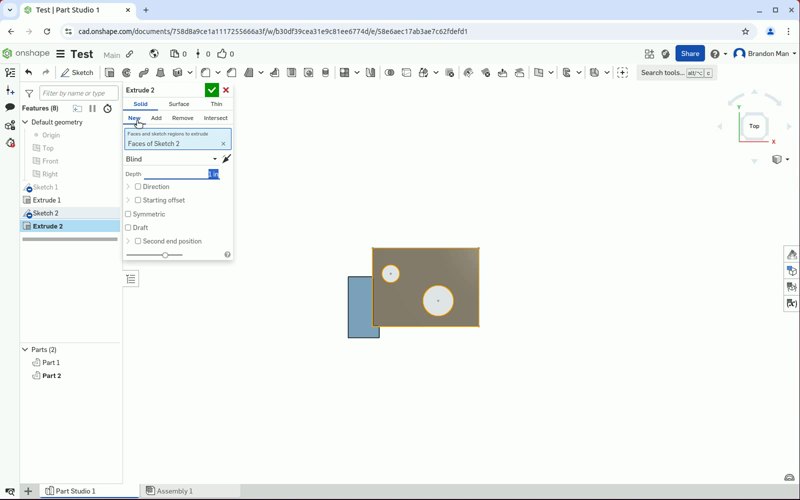
text(6.018)
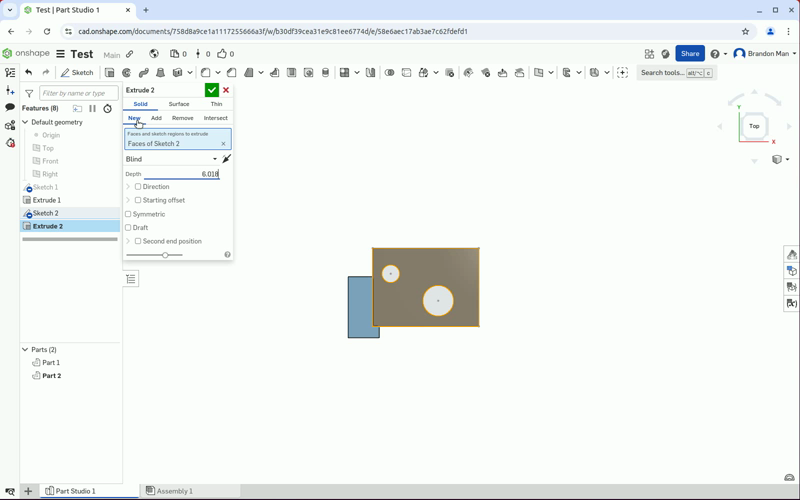
key(enter)
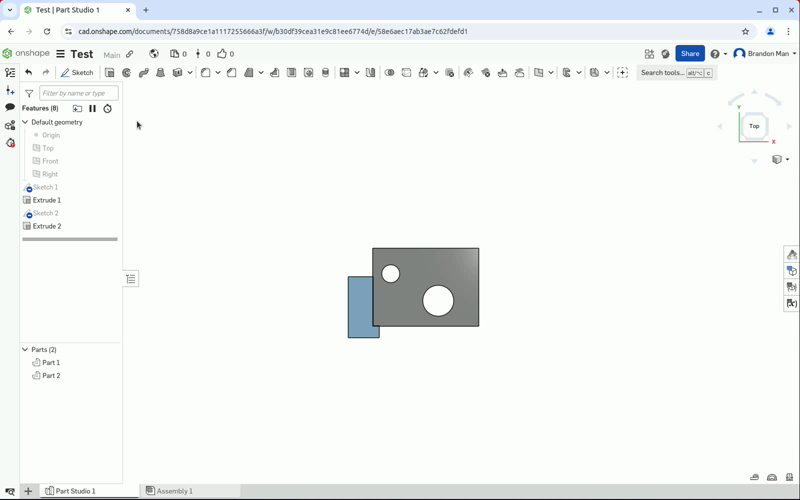
key(shift+h)
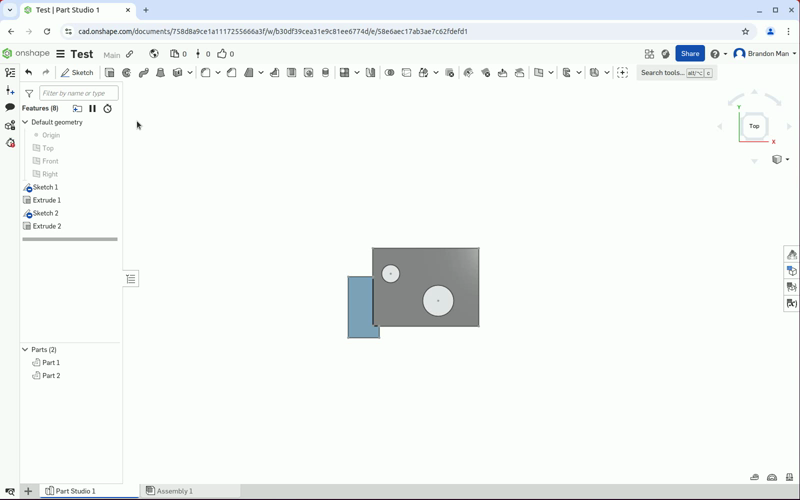
key(shift+h)
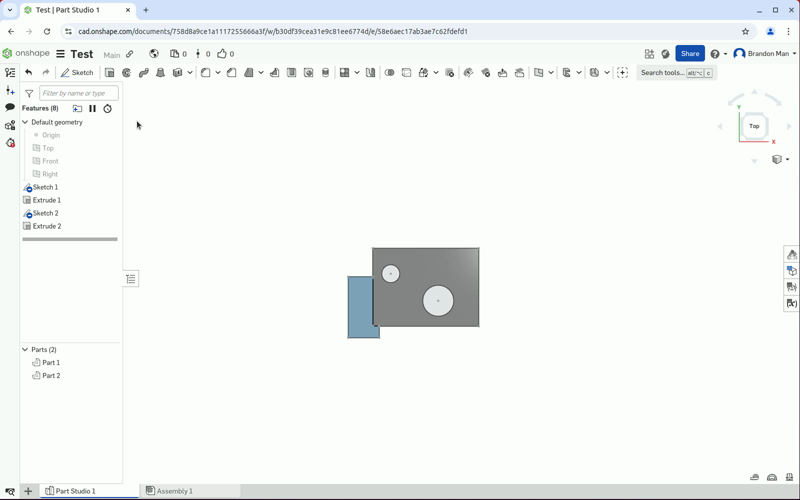
key(shift+7)
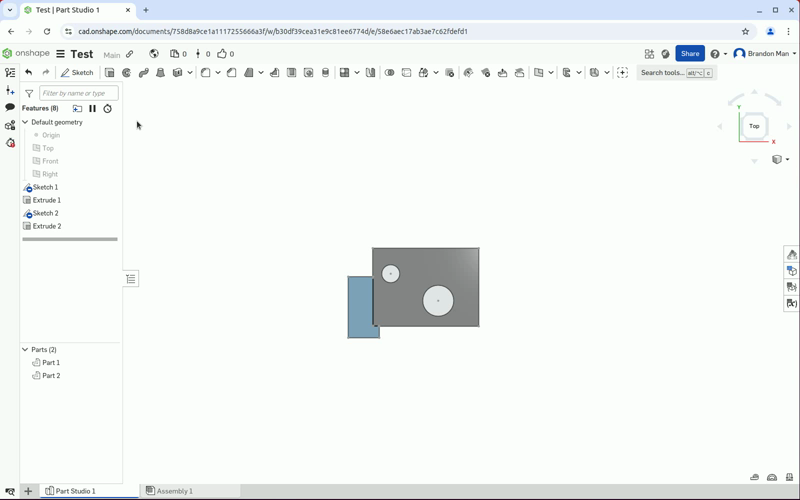
key(up, 3)
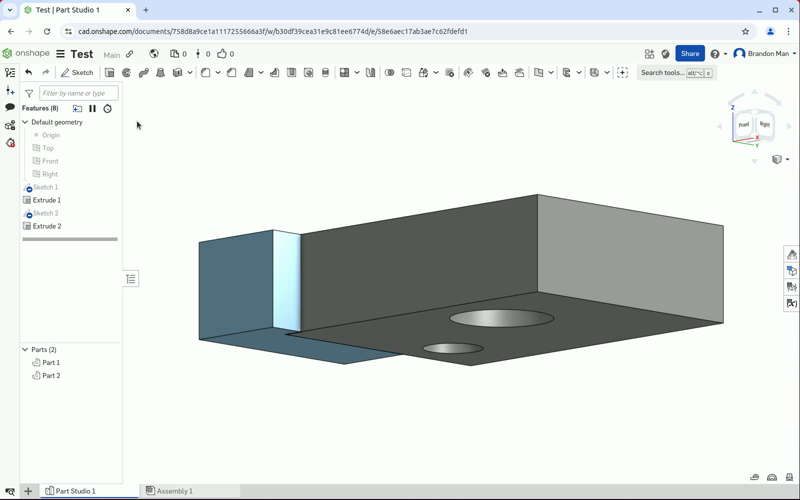
key(left, 3)
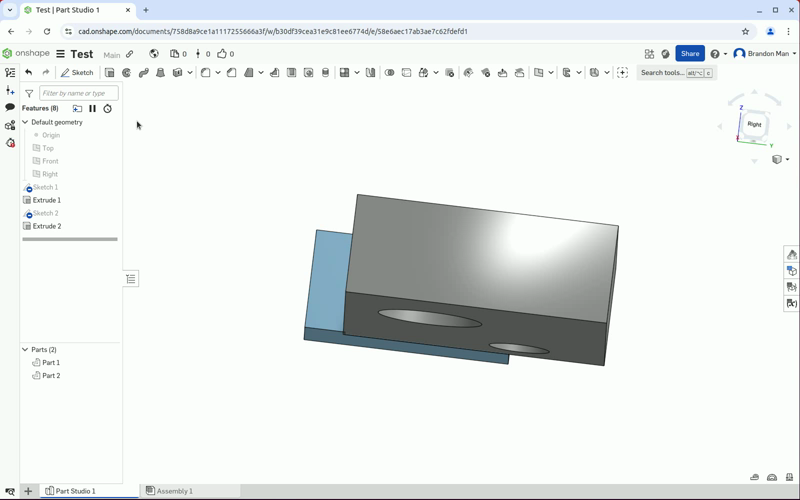
key(right, 3)
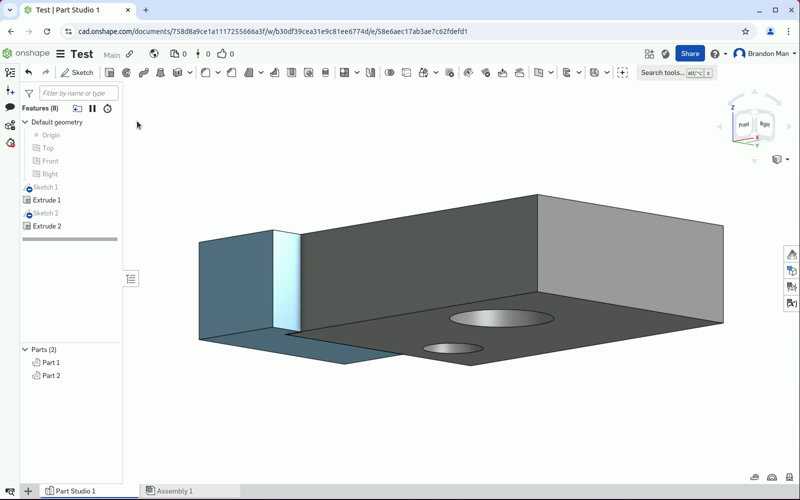
key(down, 3)
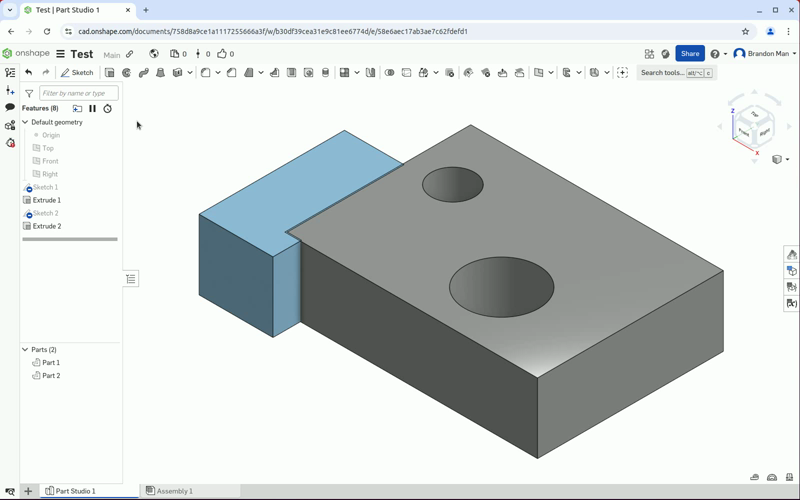
mouse_move(73, 189)
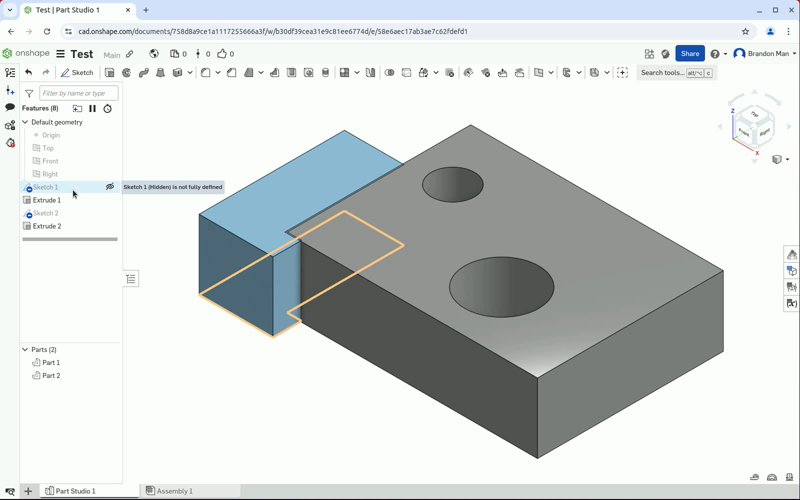
click(73, 189)